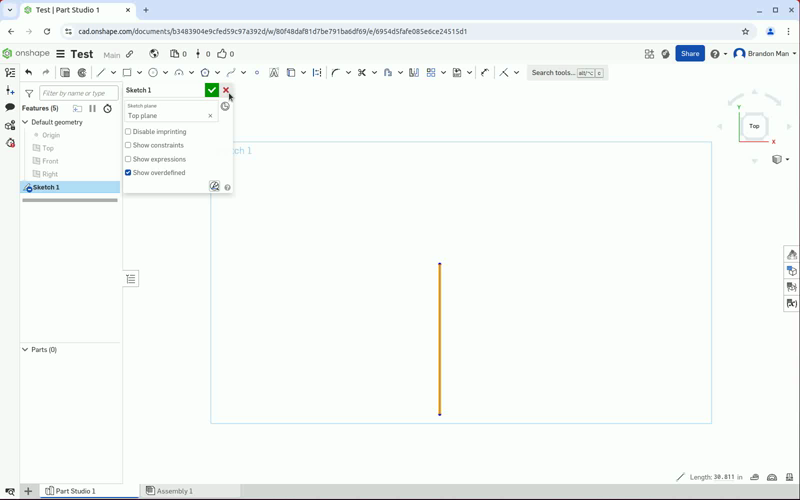
key(shift+h)
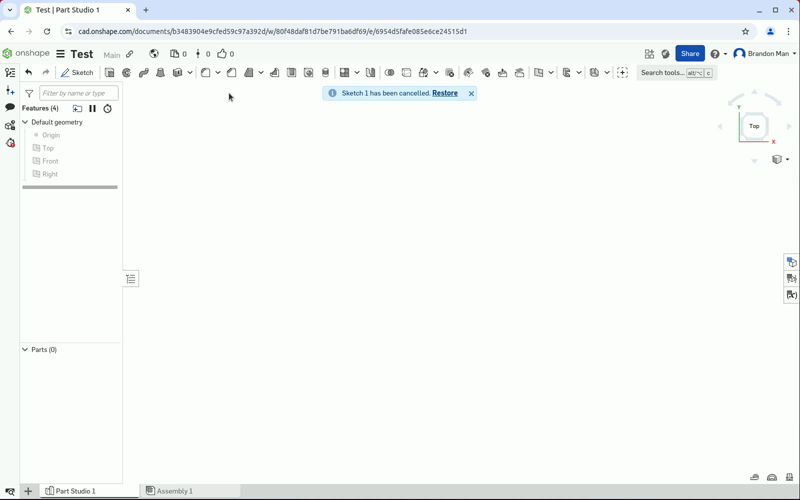
mouse_move(73, 352)
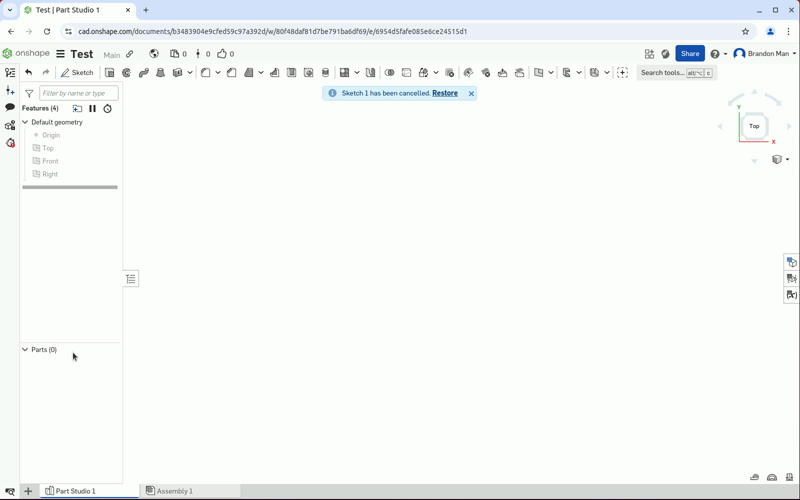
key(y)
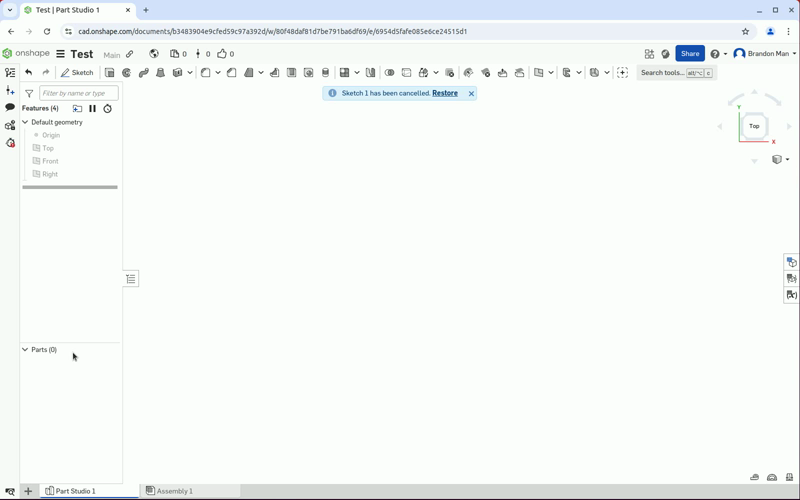
key(shift+p)
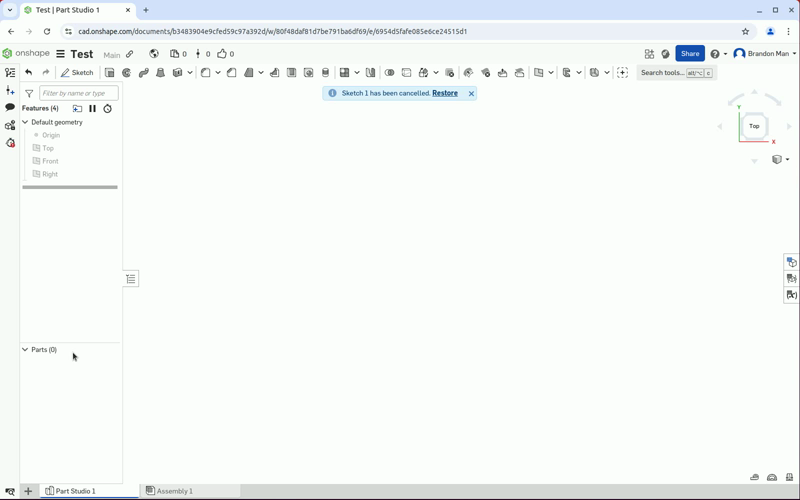
key(space)
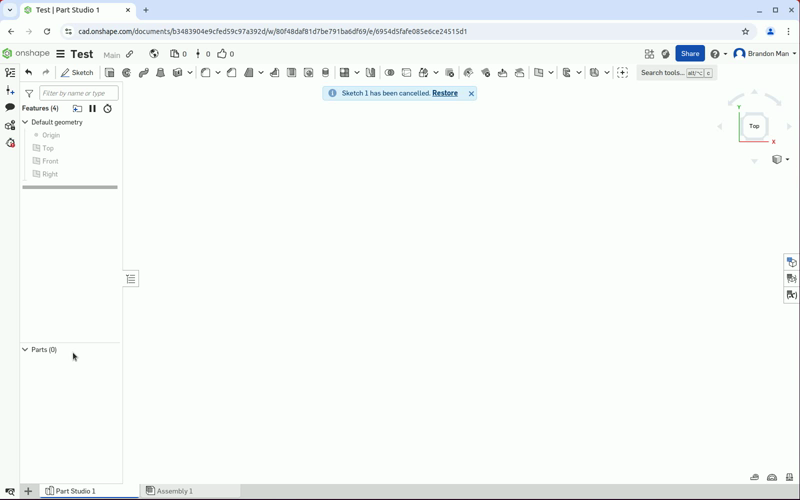
key_down(shift)
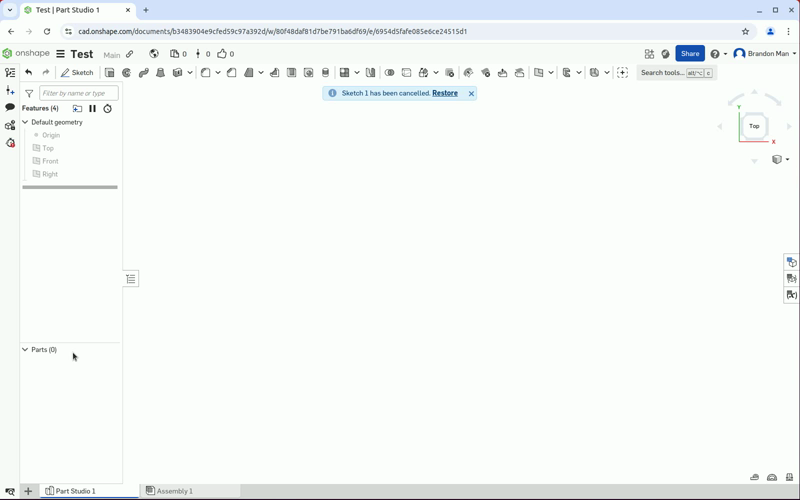
key(up)
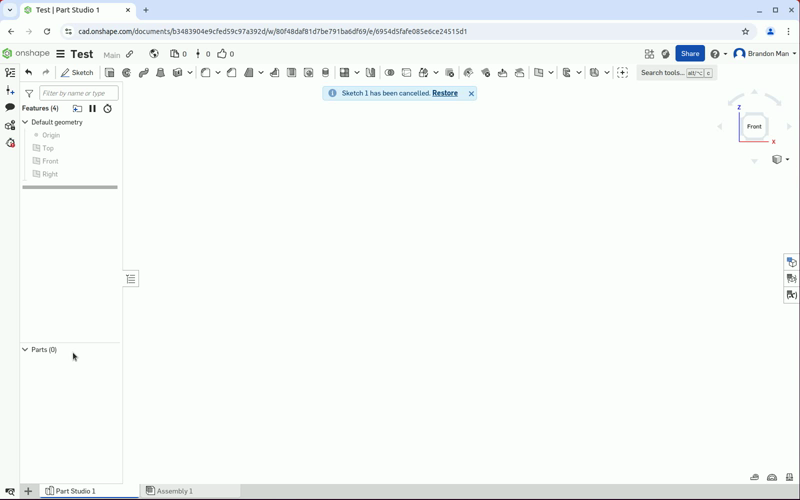
key_up(shift)
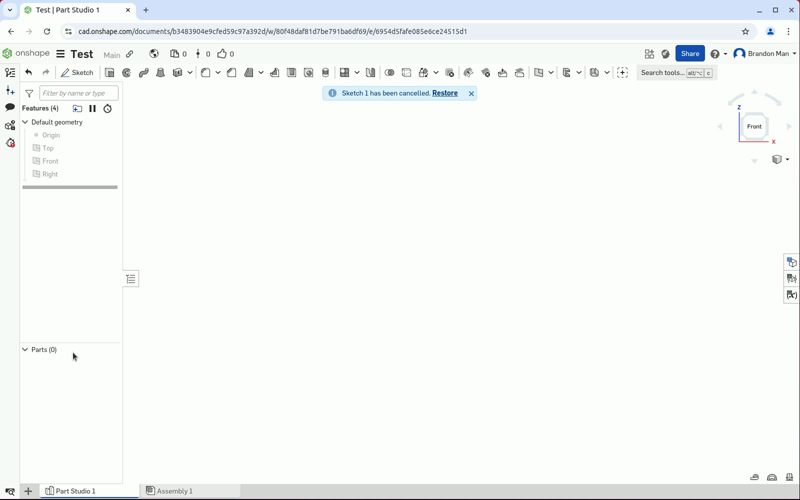
key(space)
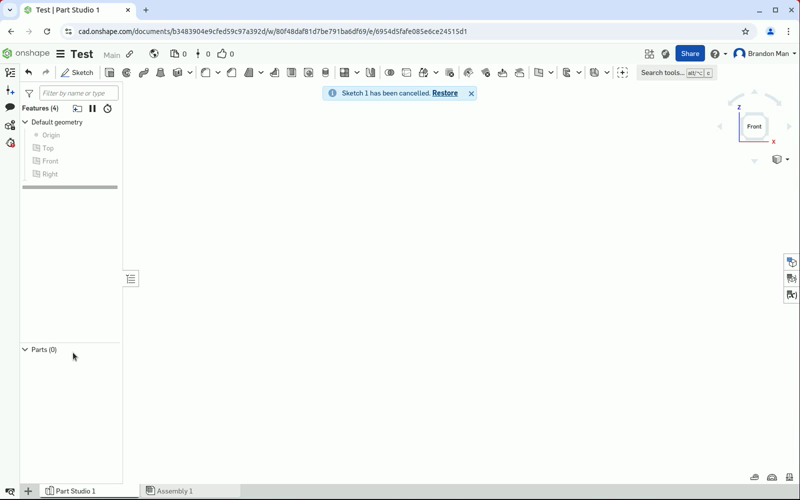
key_down(shift)
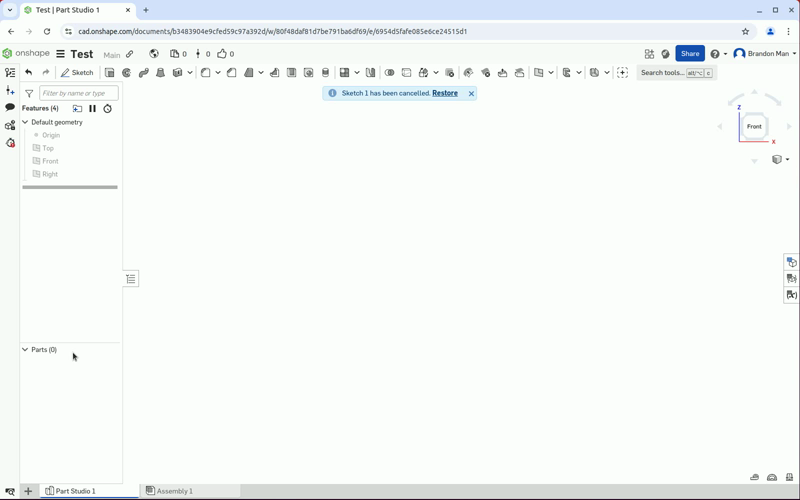
key(left)
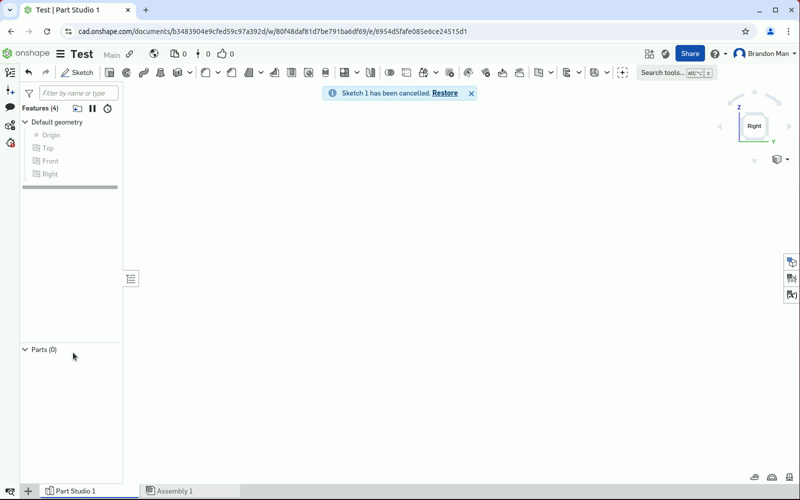
key_up(shift)
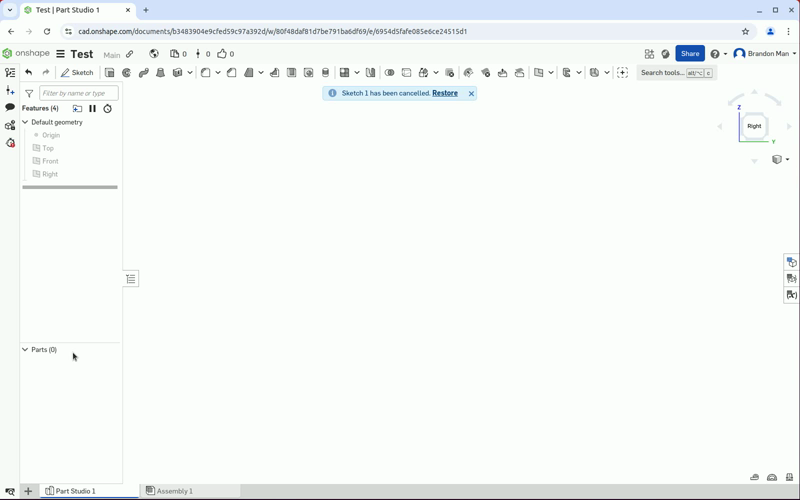
mouse_move(73, 352)
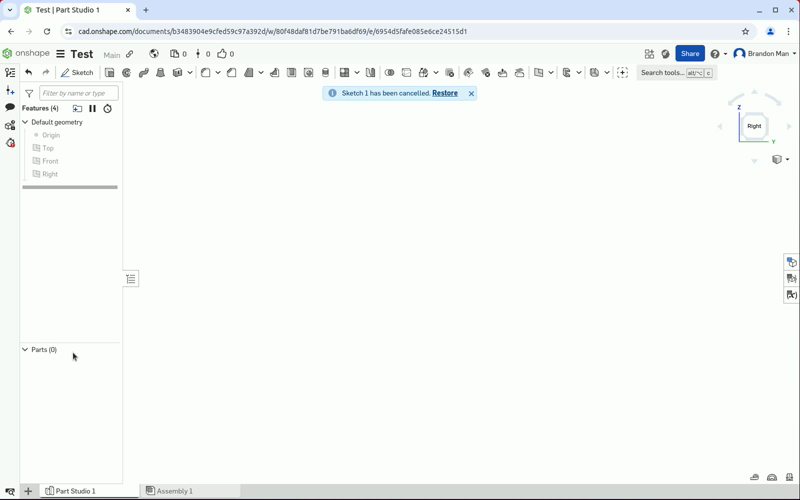
key(shift+y)
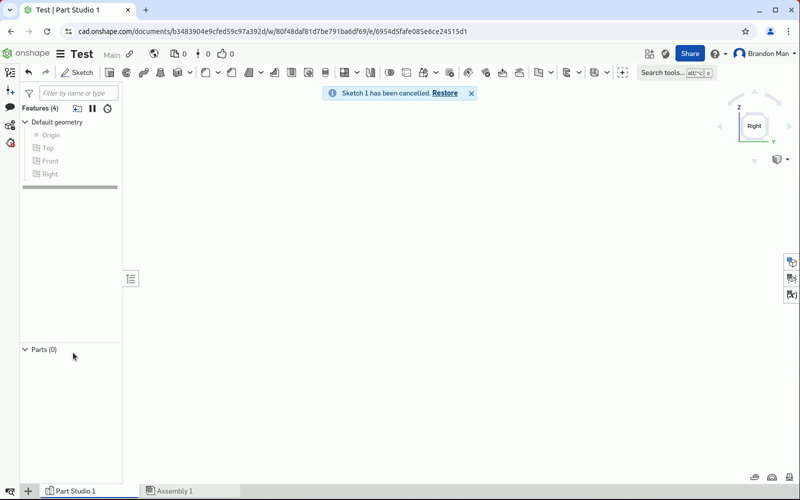
key(shift+s)
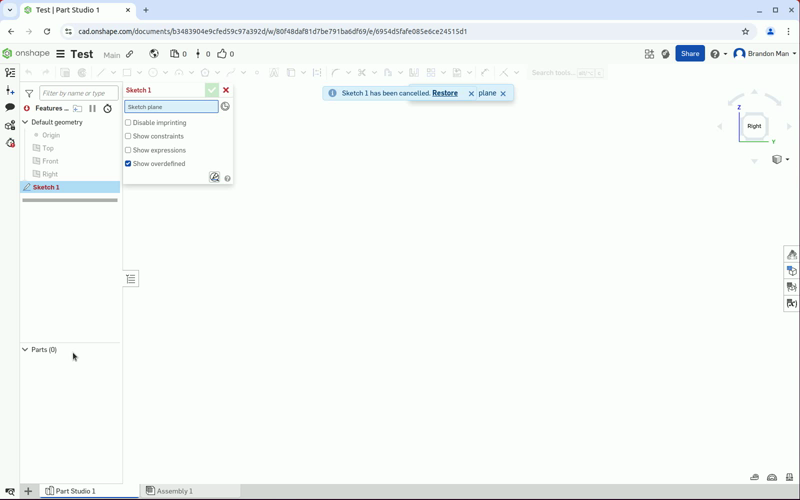
mouse_move(73, 176)
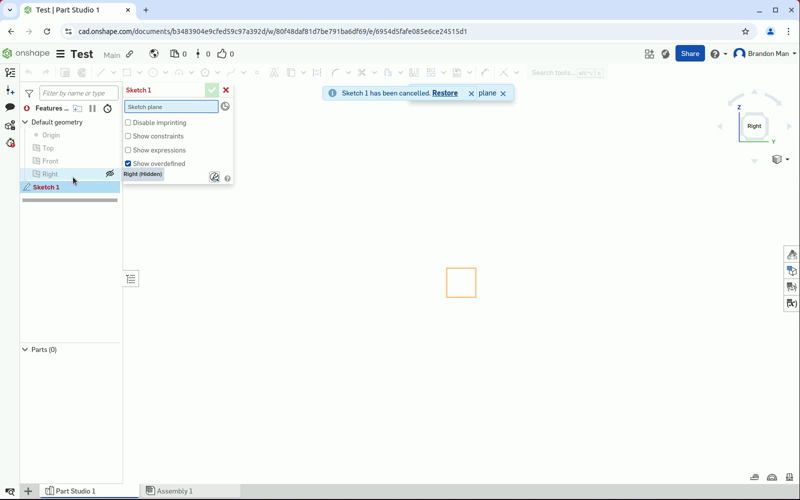
click(73, 176)
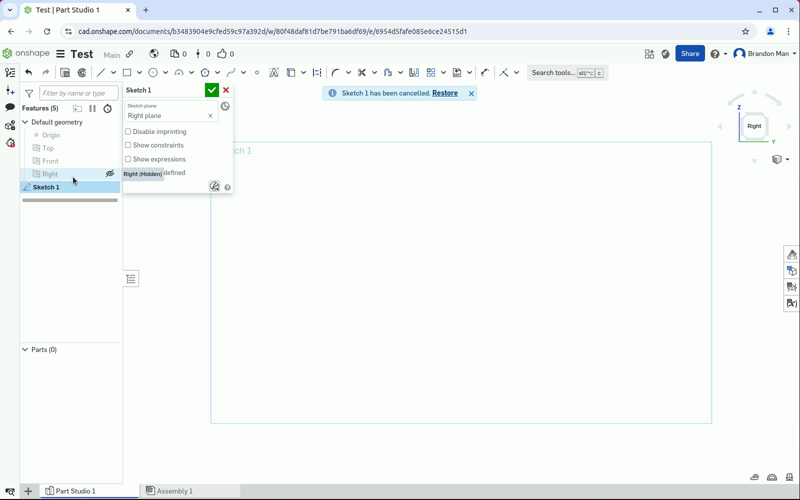
mouse_move(73, 352)
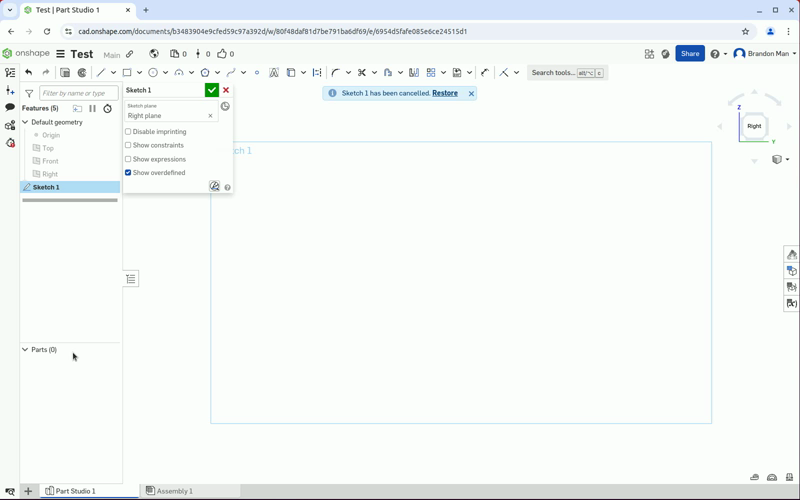
key(y)
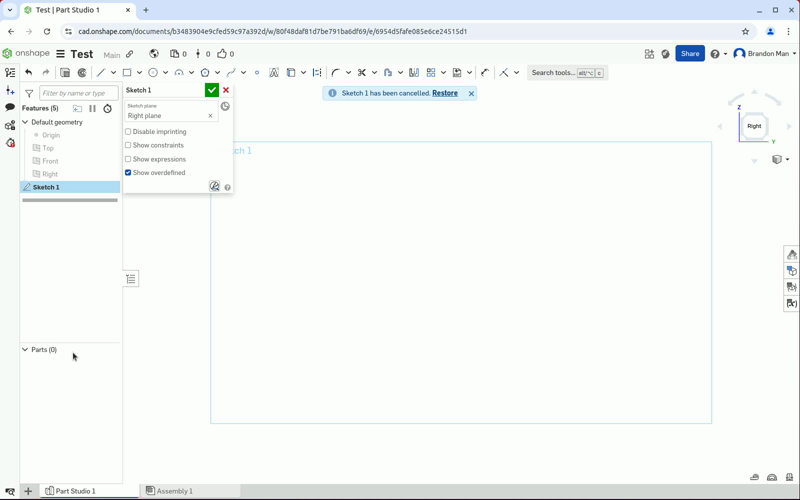
key(l)
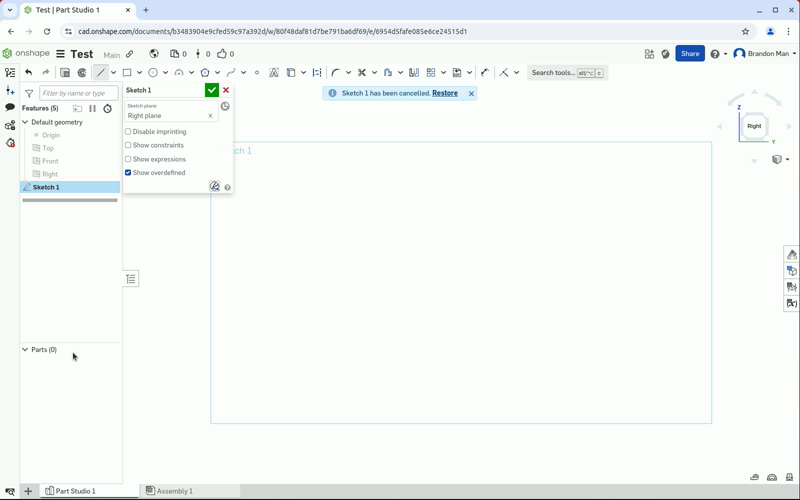
key_down(shift)
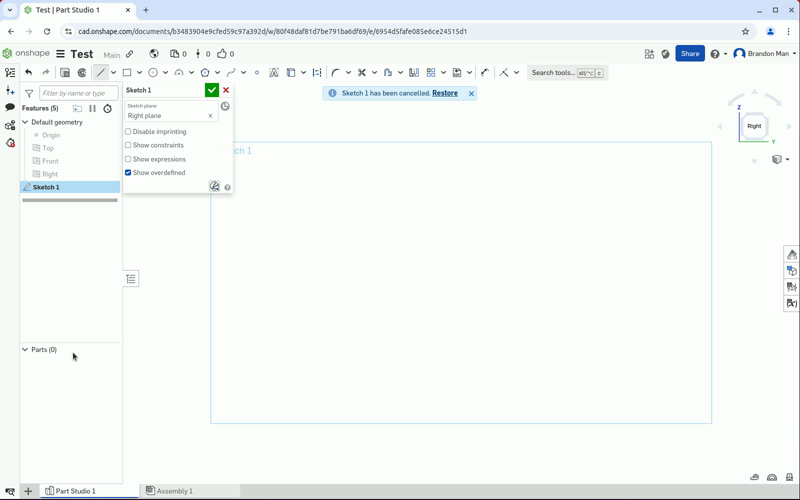
mouse_move(425, 245)
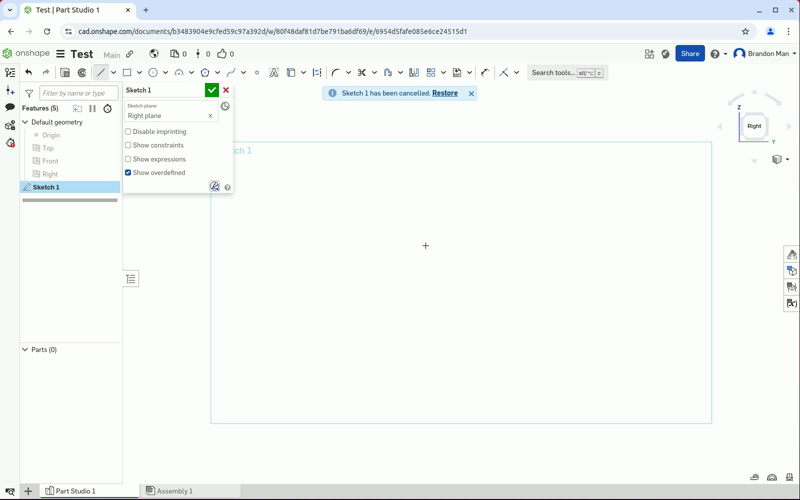
click(425, 245)
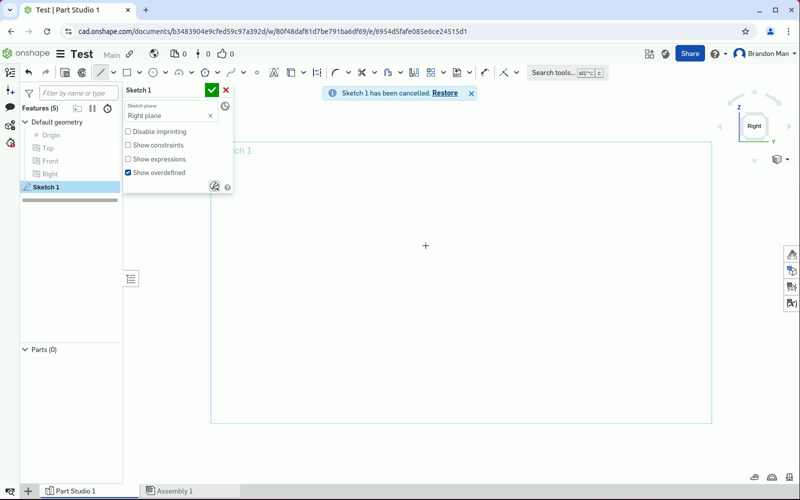
key_up(shift)
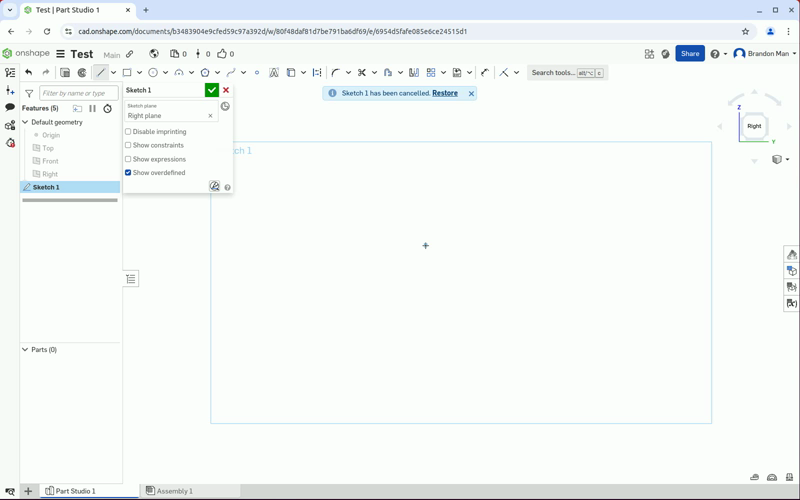
key_down(shift)
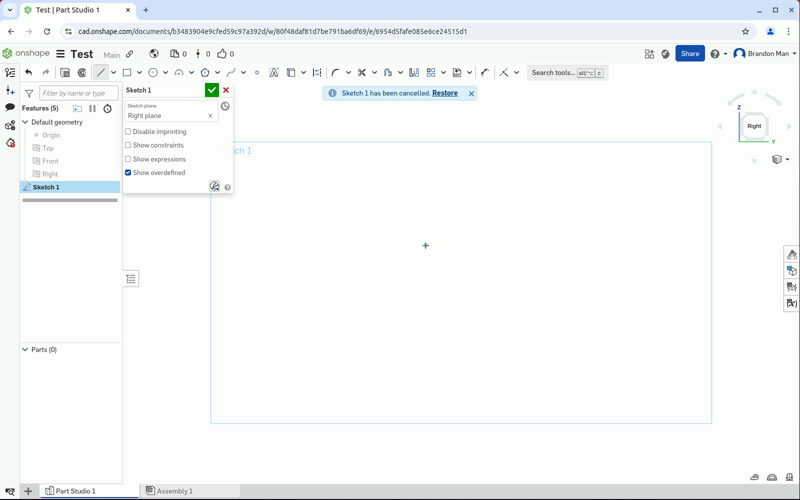
mouse_move(455, 245)
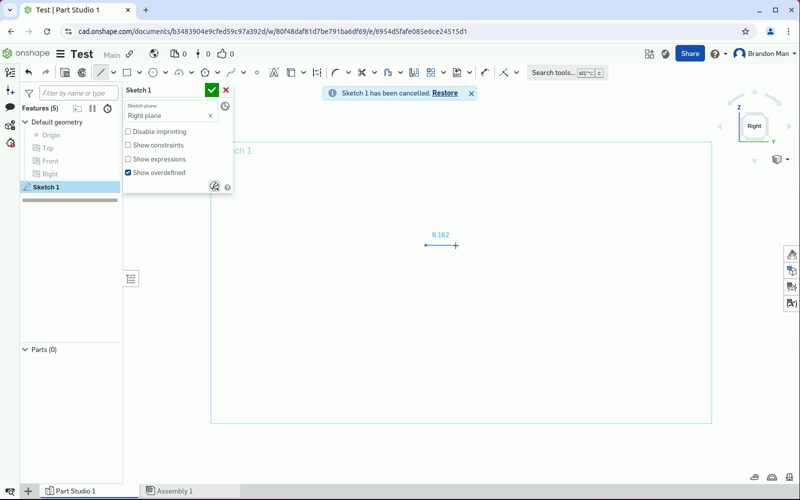
mouse_move(436, 245)
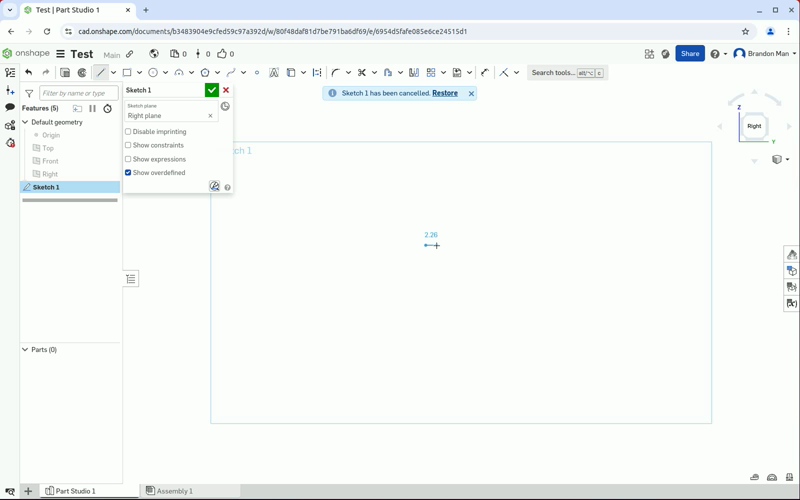
click(436, 245)
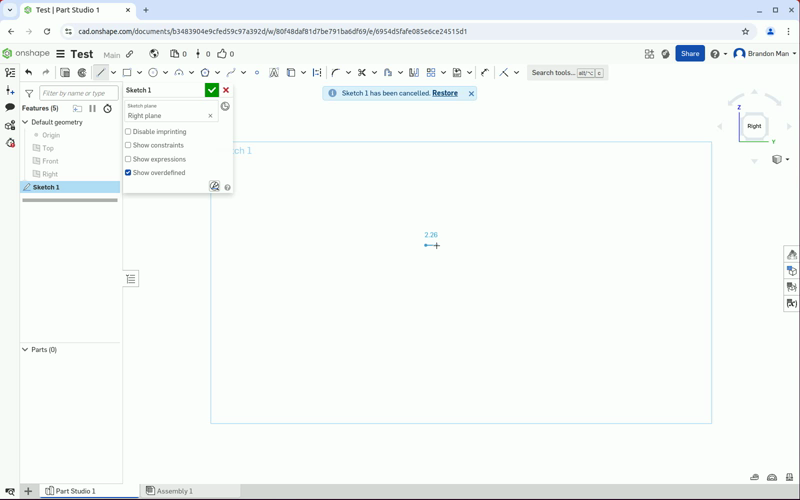
key_up(shift)
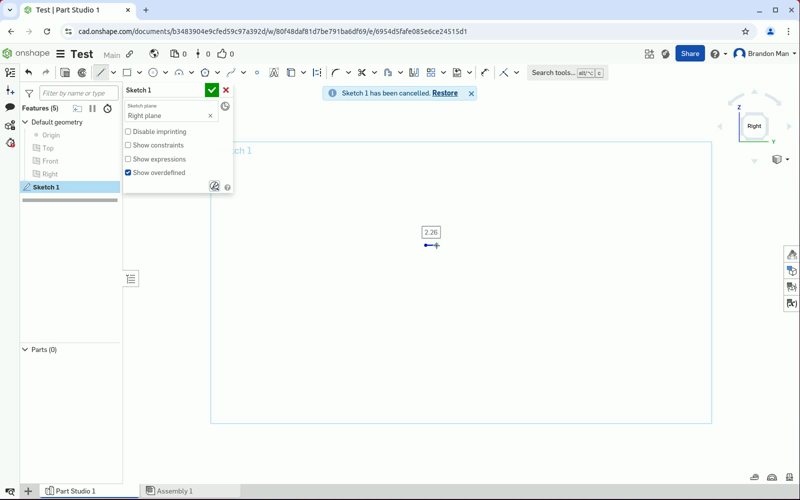
key_down(shift)
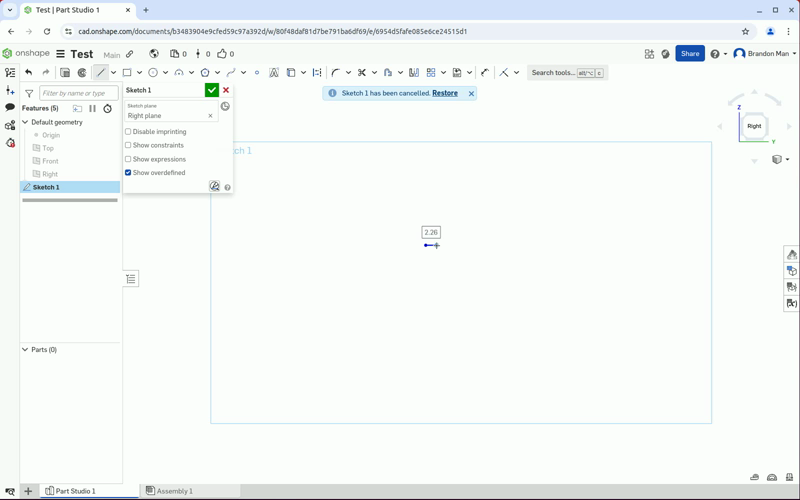
mouse_move(510, 245)
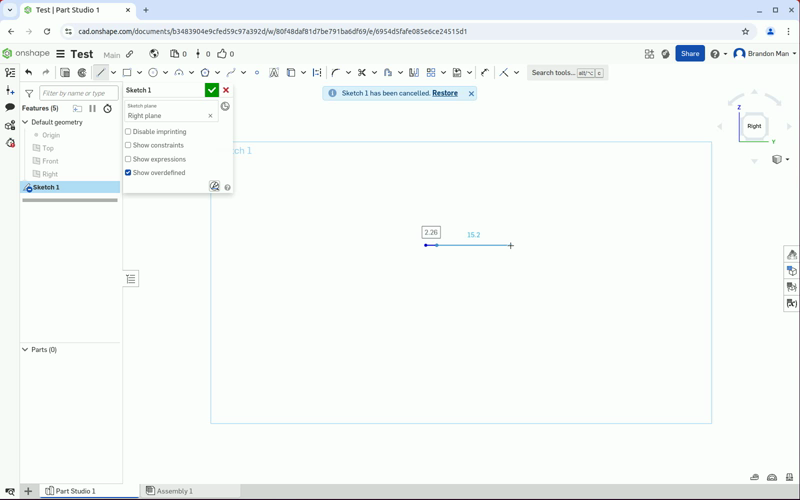
click(510, 245)
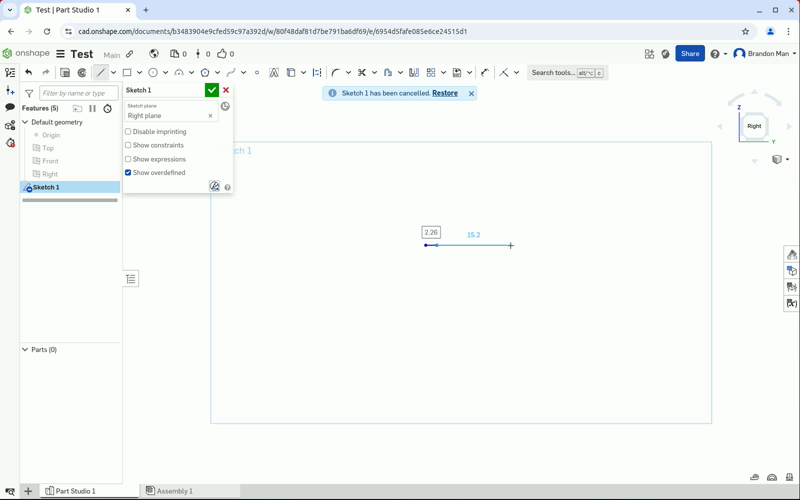
key_up(shift)
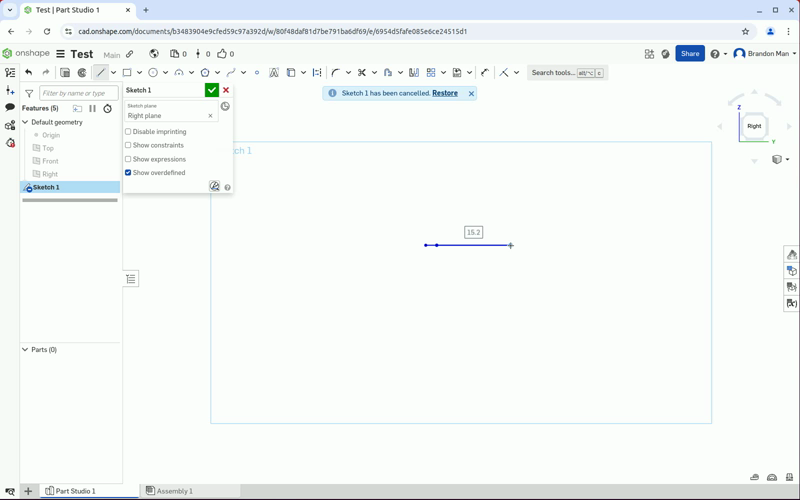
key_down(shift)
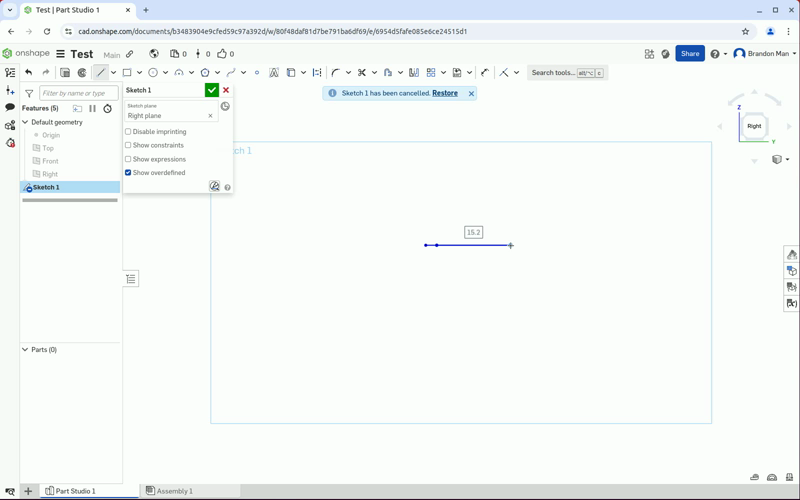
mouse_move(540, 245)
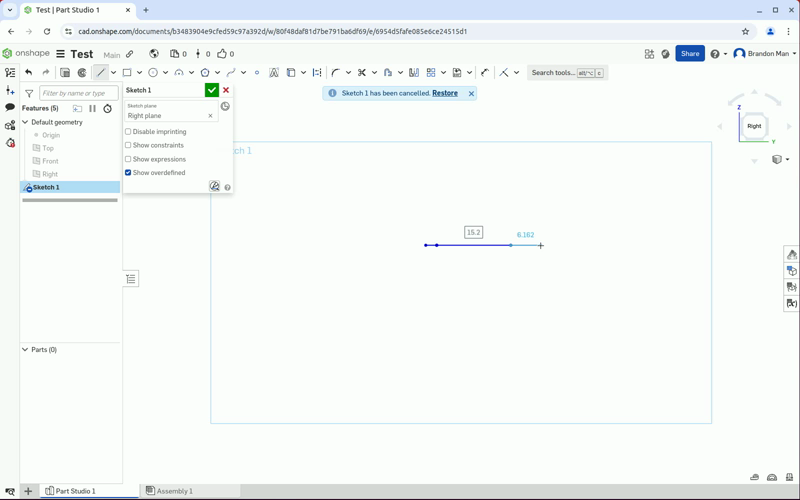
mouse_move(522, 245)
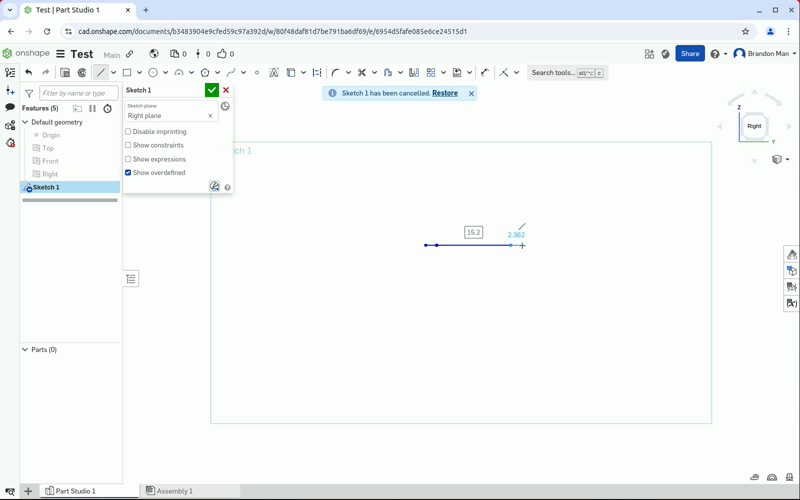
click(522, 245)
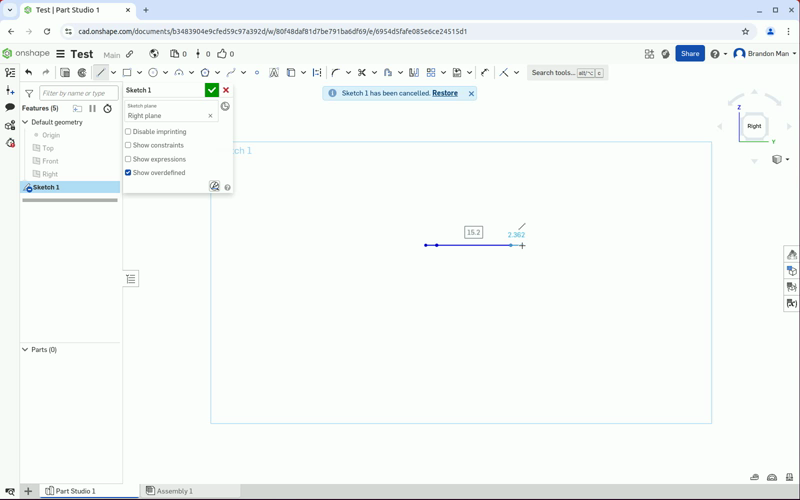
key_up(shift)
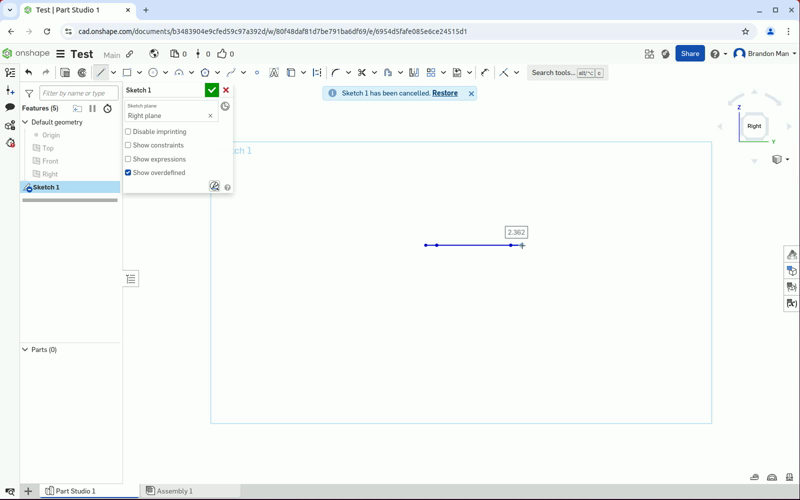
key_down(shift)
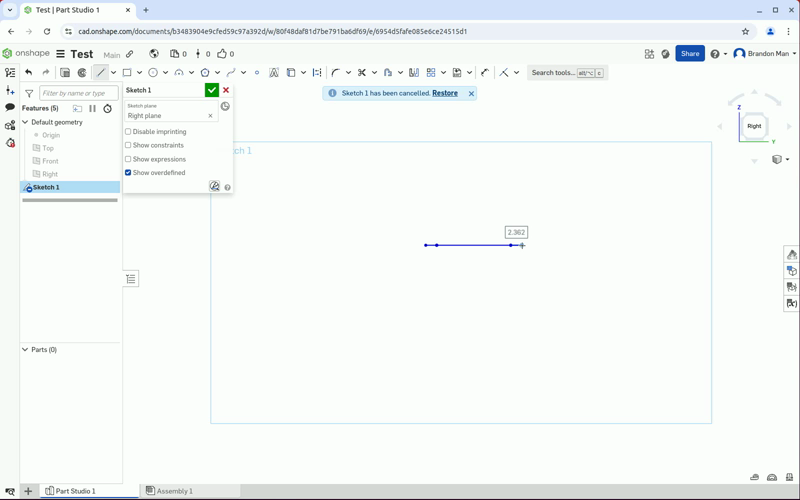
mouse_move(552, 245)
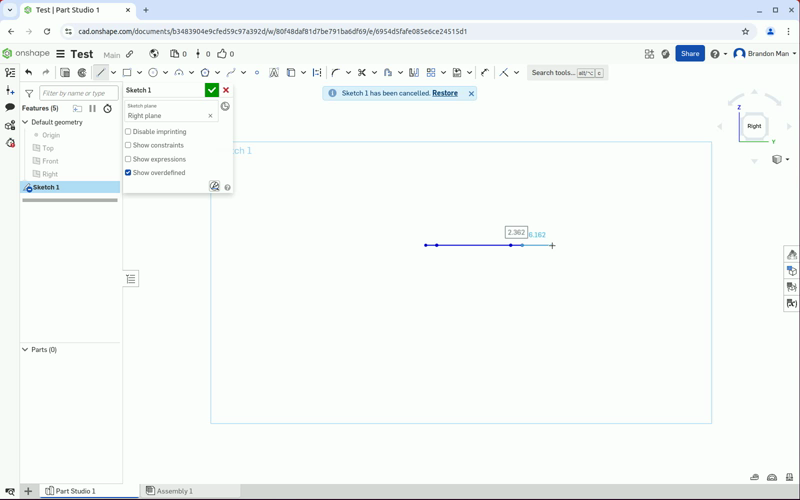
mouse_move(474, 221)
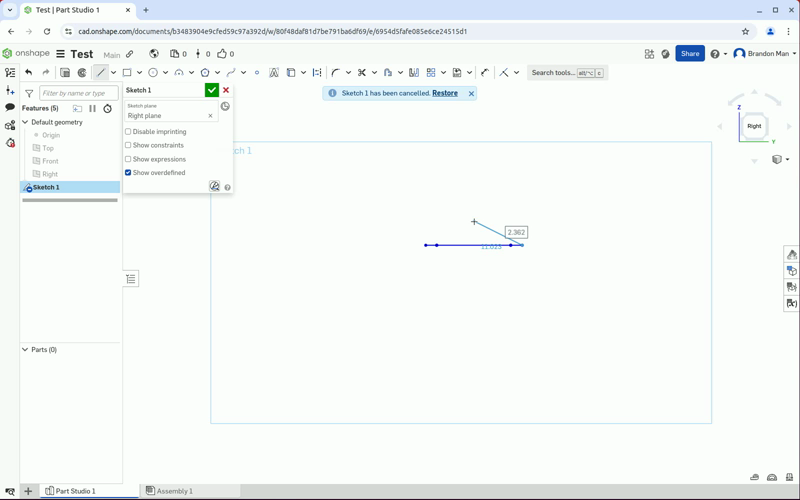
click(474, 221)
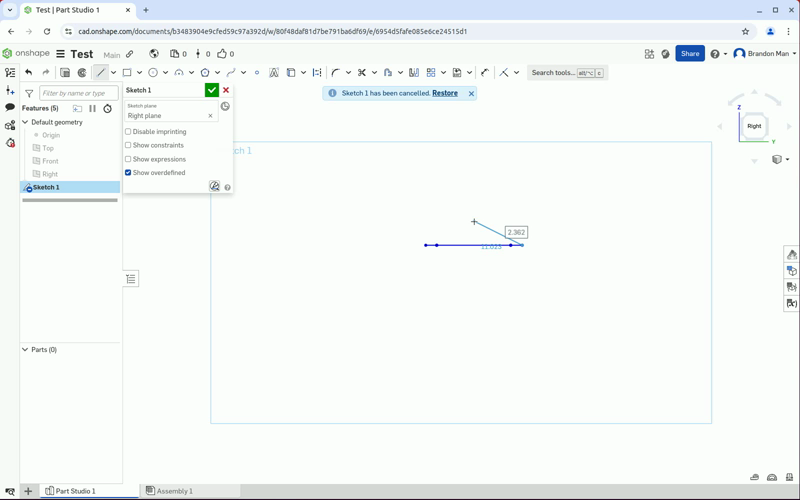
key_up(shift)
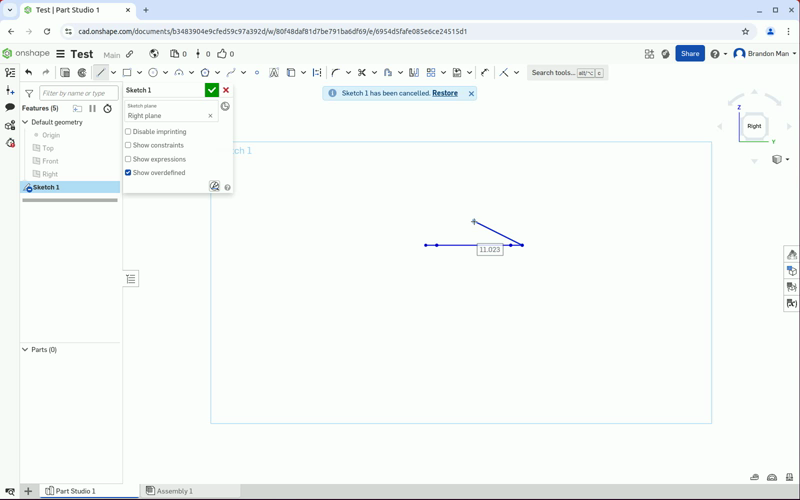
mouse_move(504, 221)
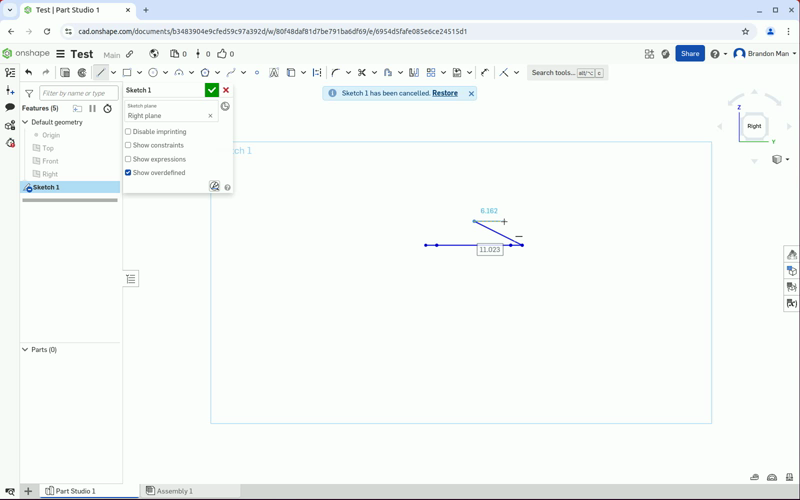
key_down(shift)
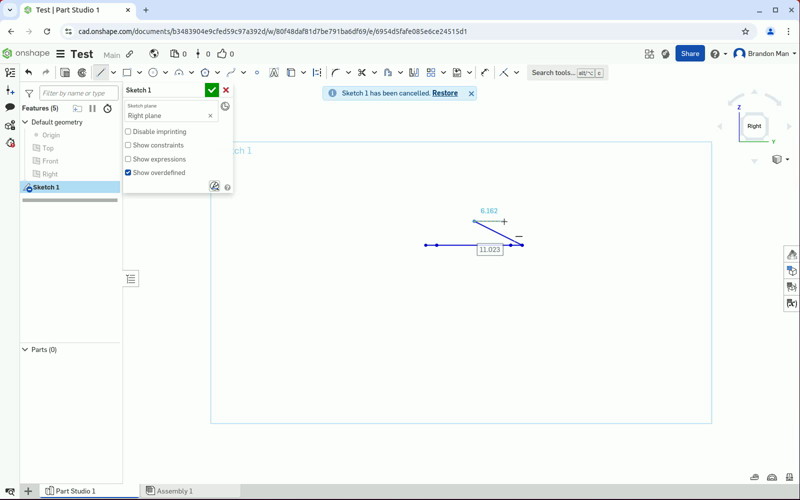
mouse_move(425, 245)
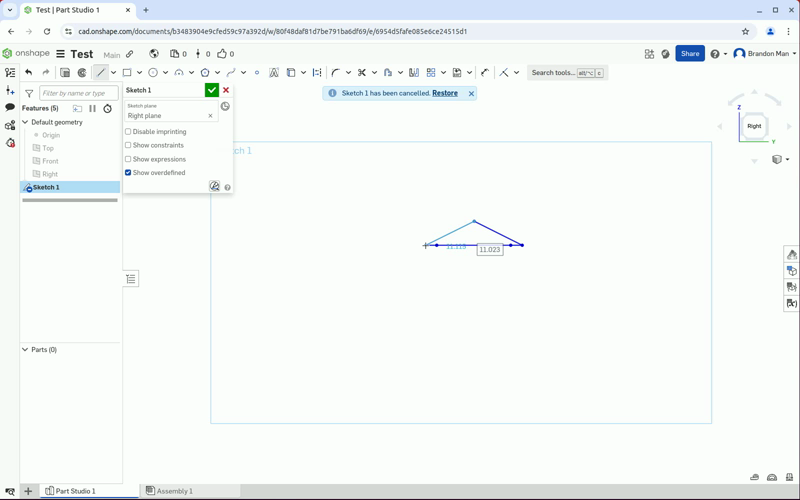
key_up(shift)
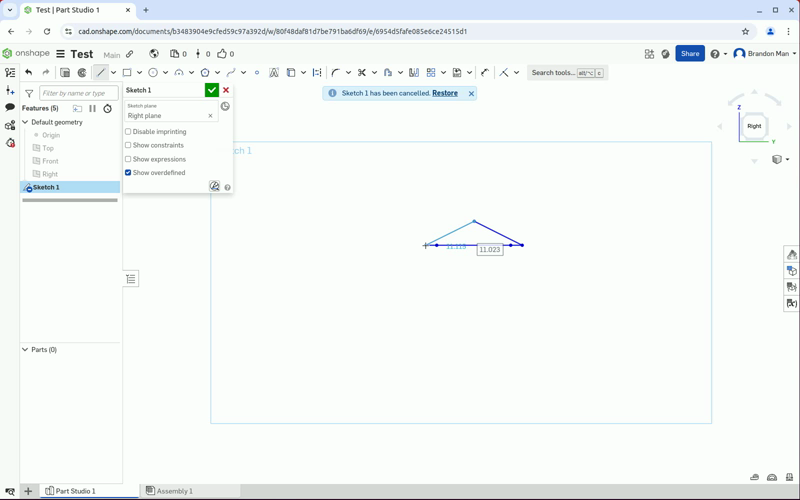
click(425, 245)
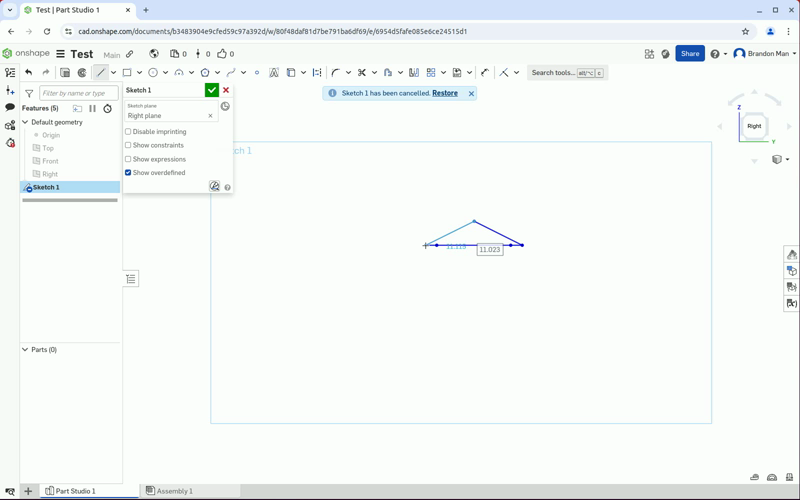
key(esc)
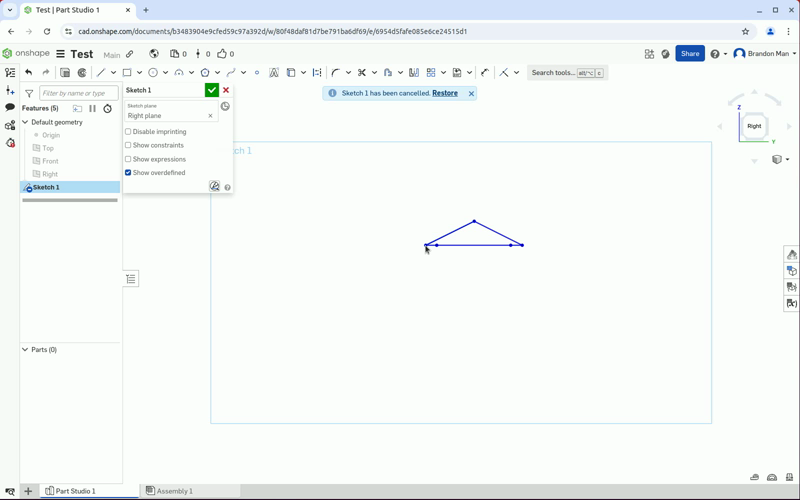
mouse_move(485, 234)
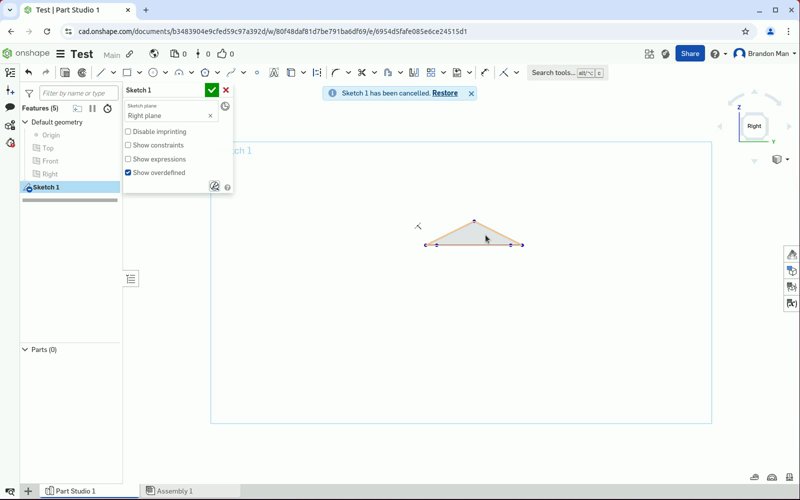
scroll(6)
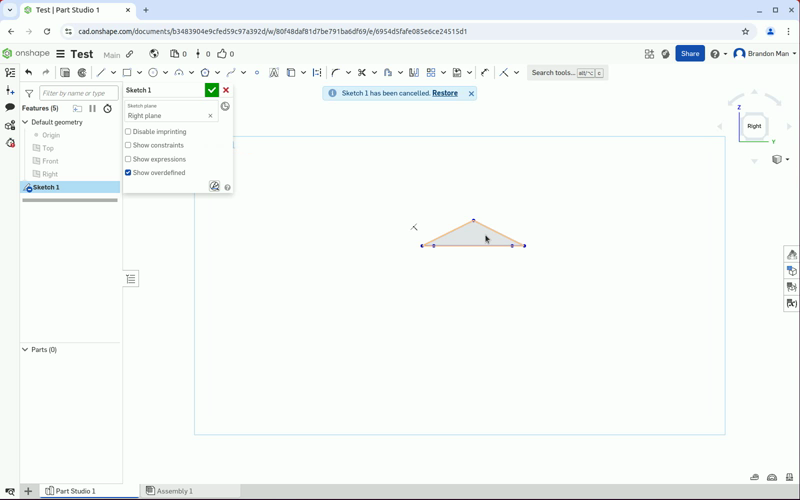
scroll(6)
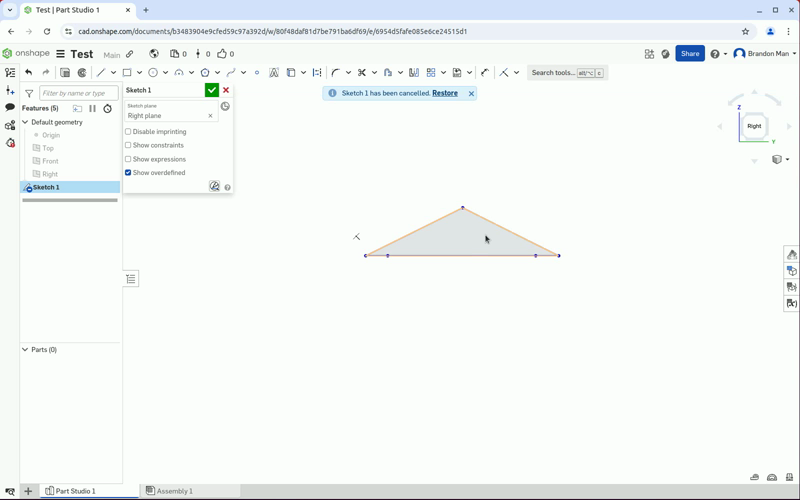
scroll(6)
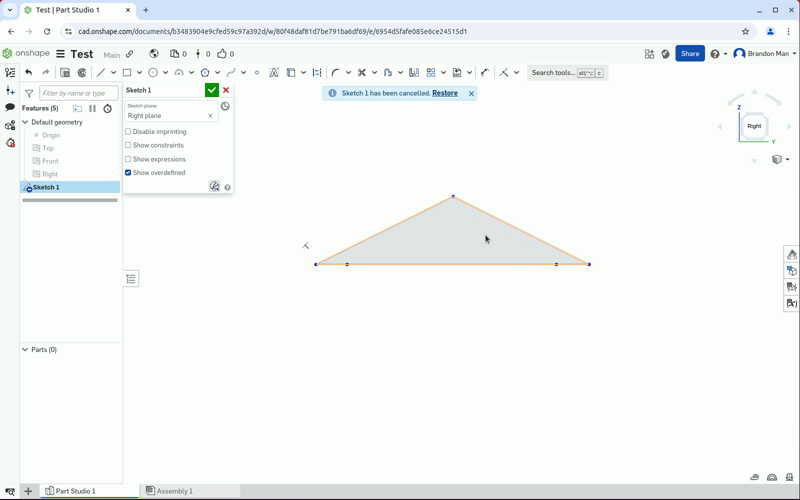
scroll(6)
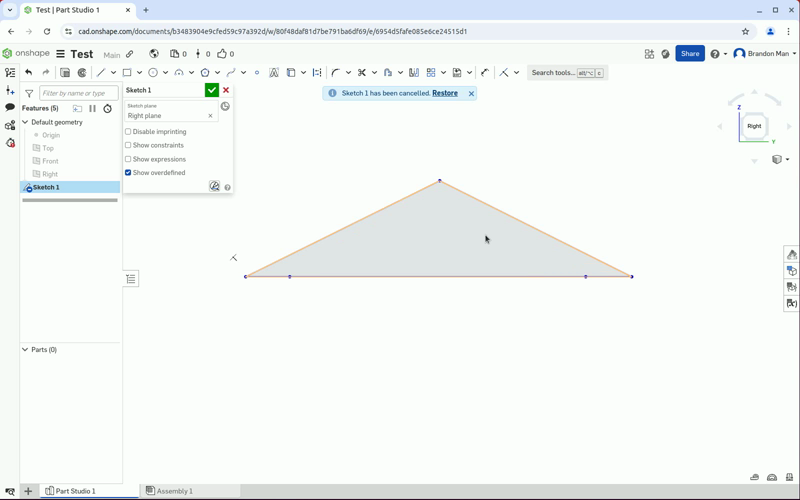
scroll(6)
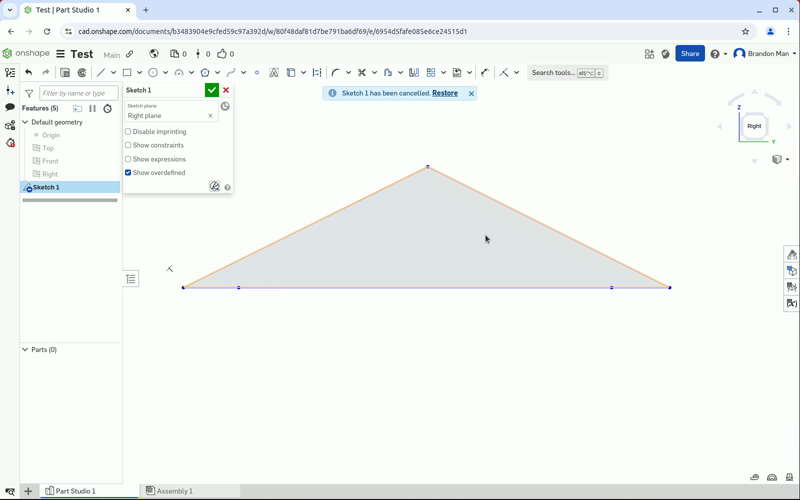
scroll(6)
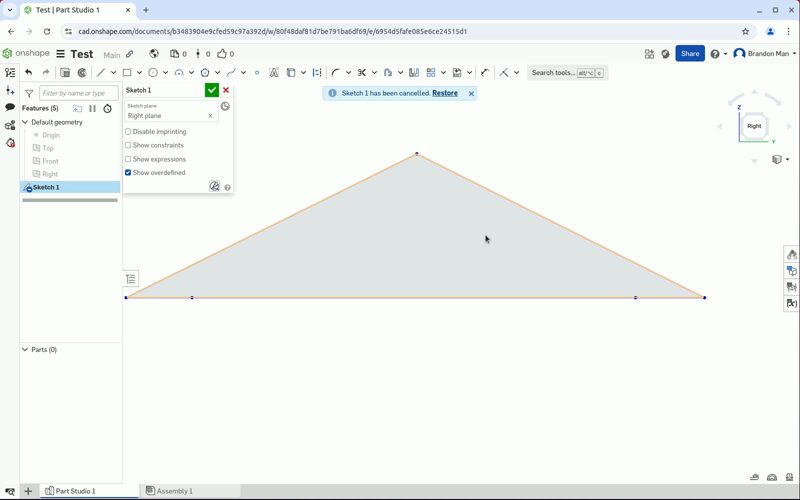
scroll(6)
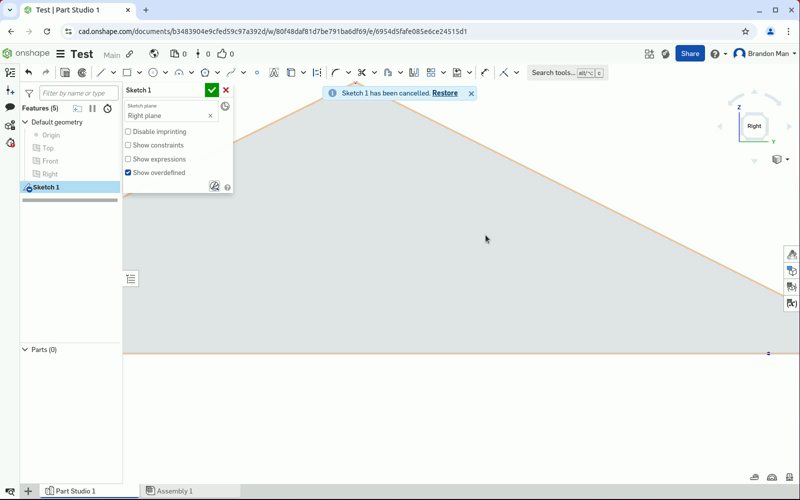
click(485, 234)
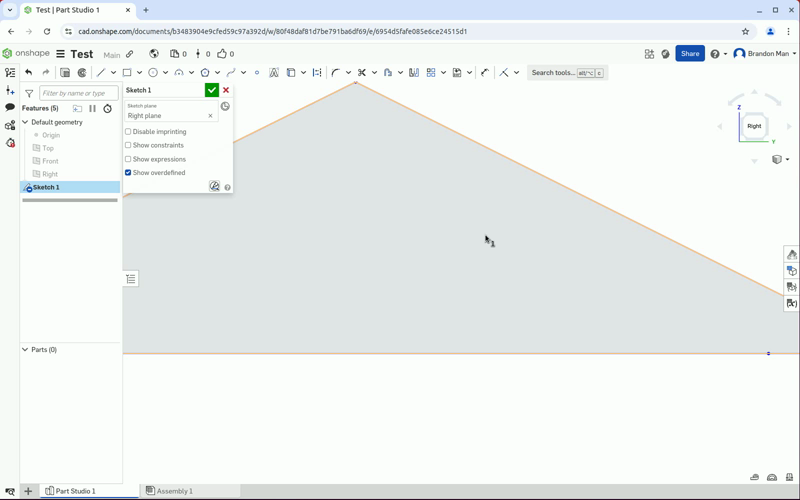
scroll(-6)
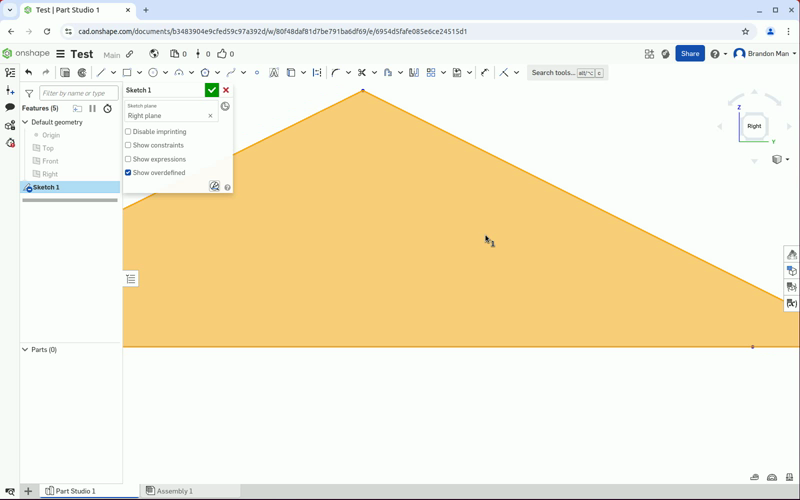
scroll(-6)
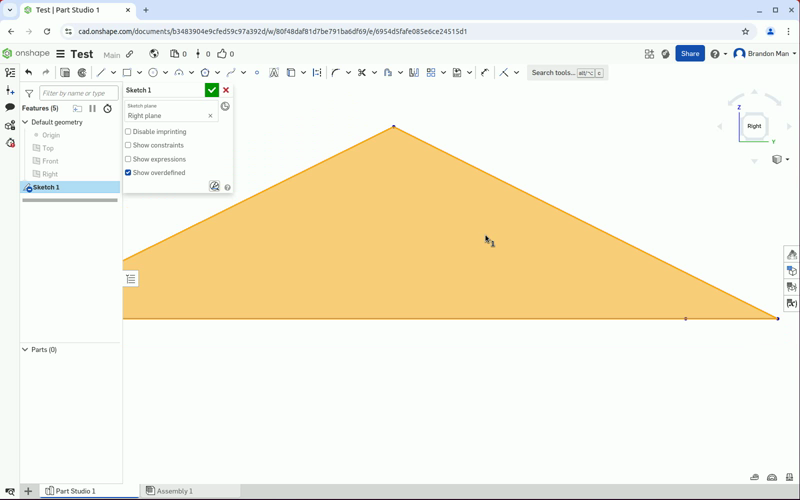
scroll(-6)
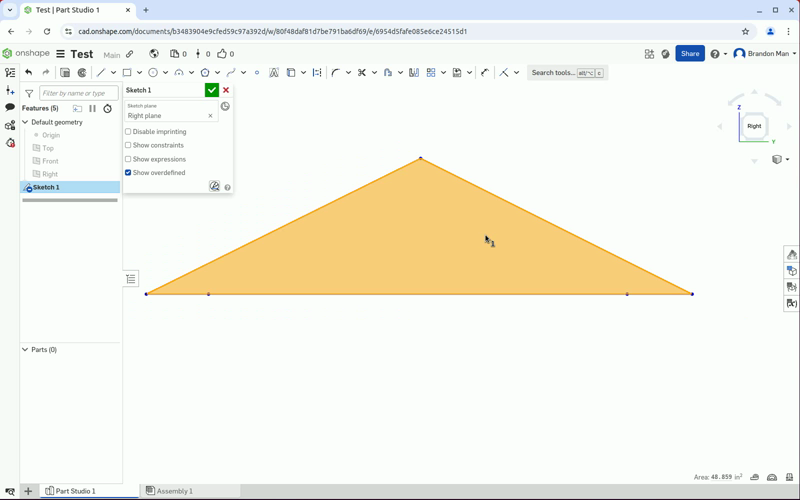
scroll(-6)
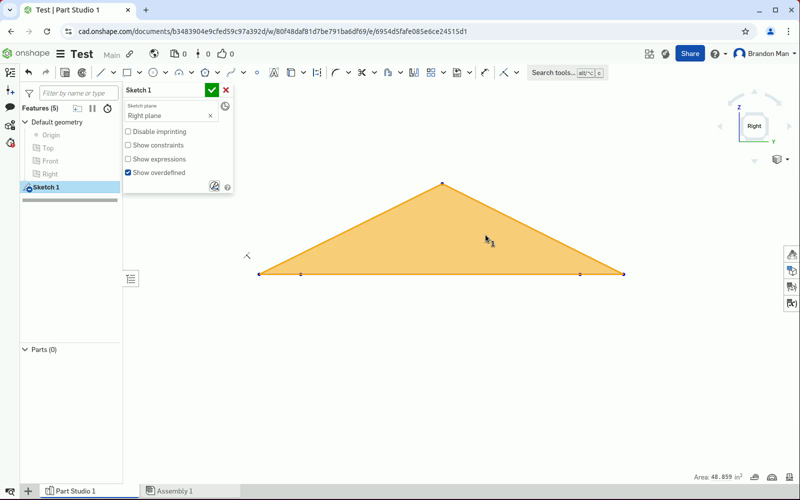
scroll(-6)
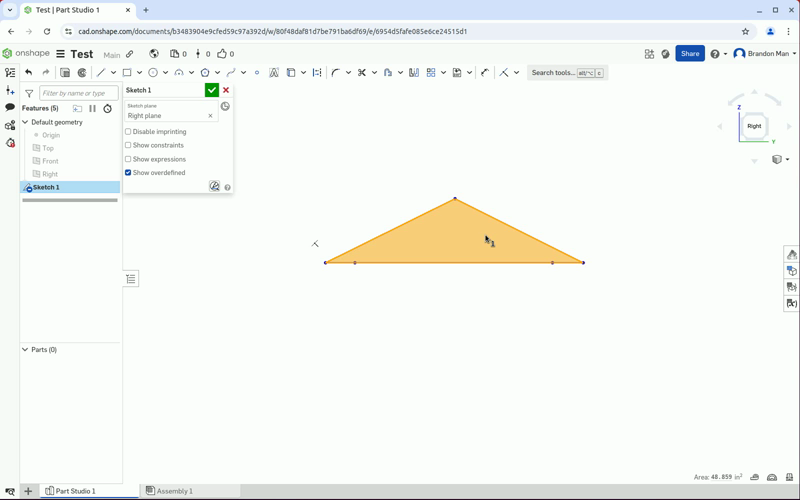
scroll(-6)
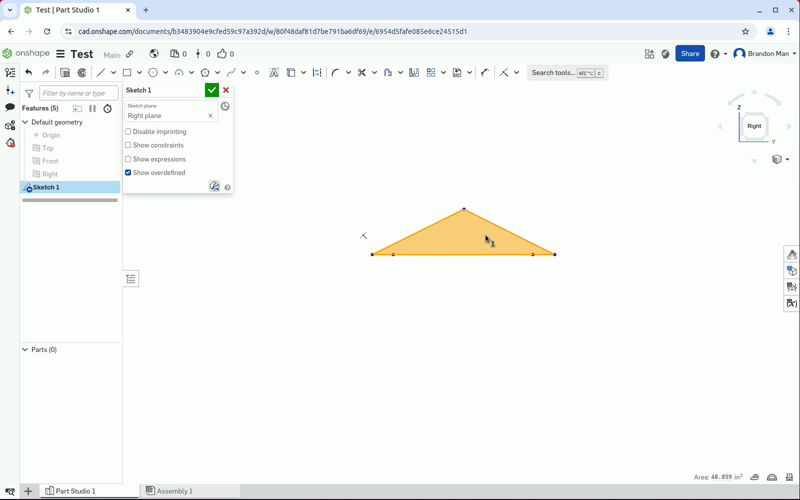
scroll(-6)
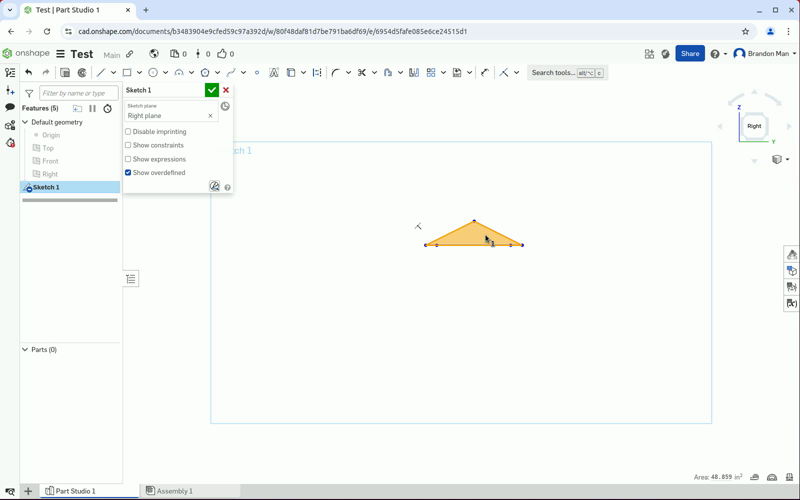
mouse_move(73, 352)
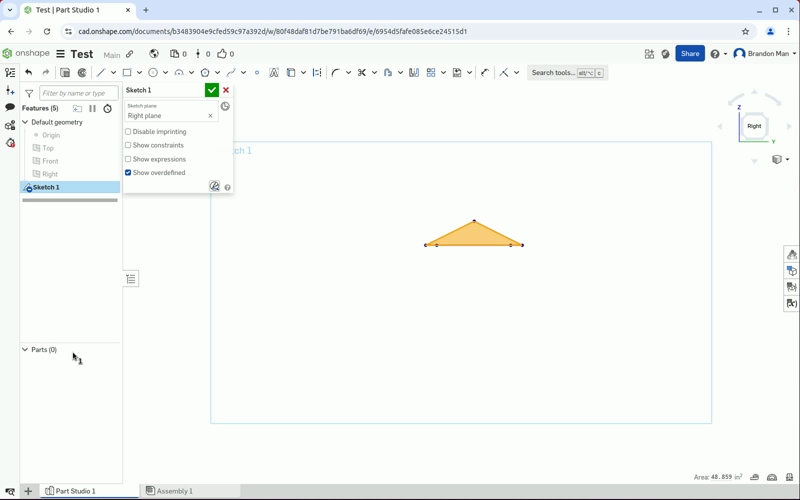
key(shift+y)
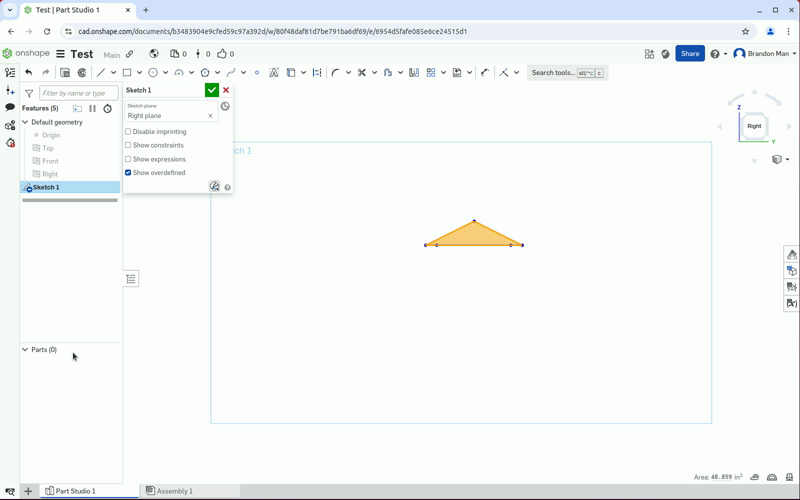
key(shift+e)
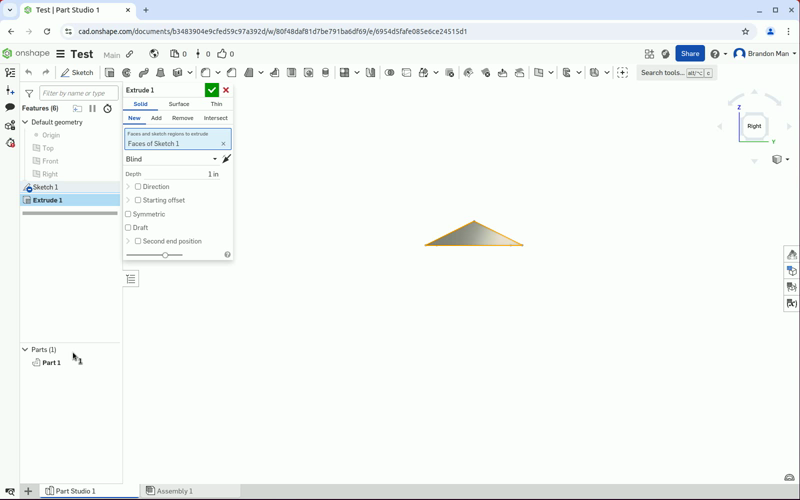
mouse_move(143, 106)
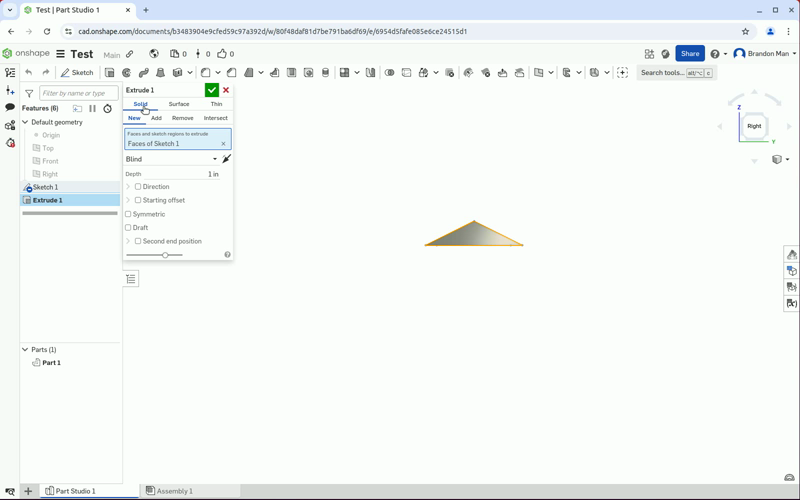
click(143, 106)
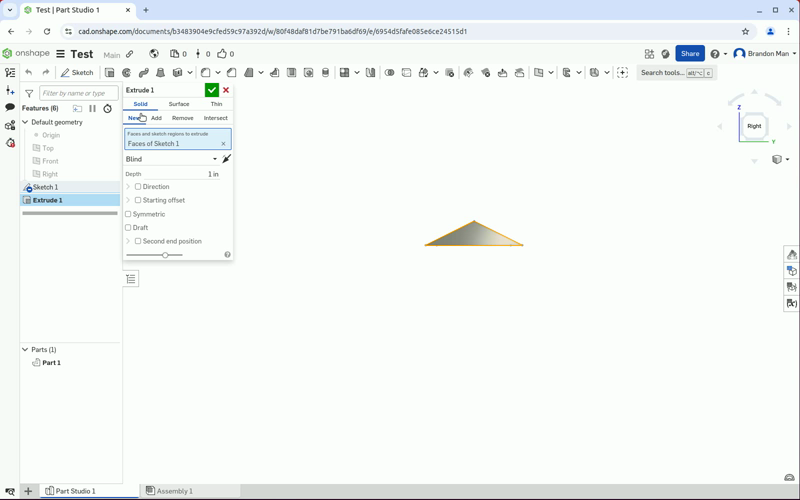
mouse_move(137, 120)
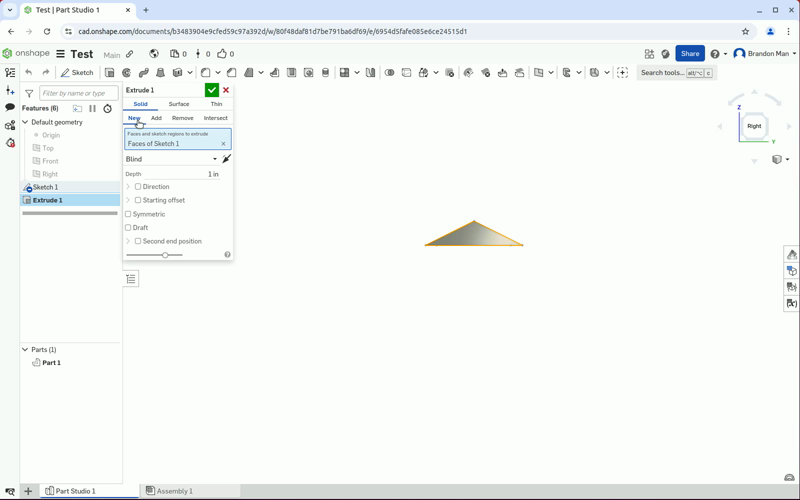
click(137, 120)
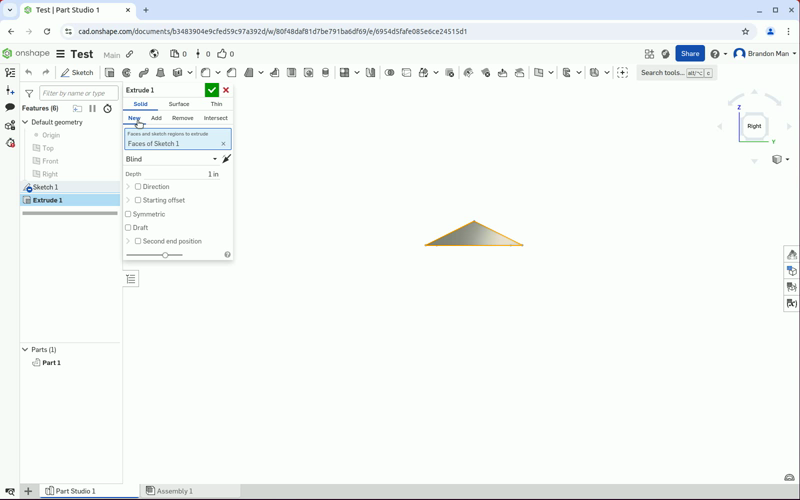
key(tab, 4)
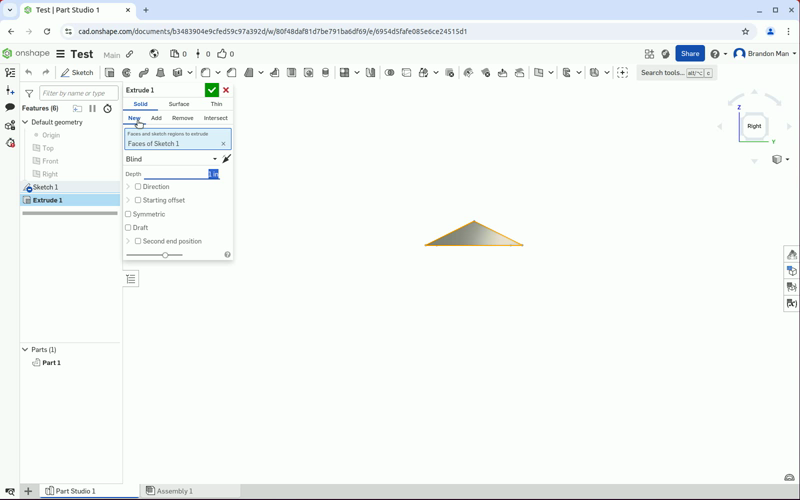
text(23.108)
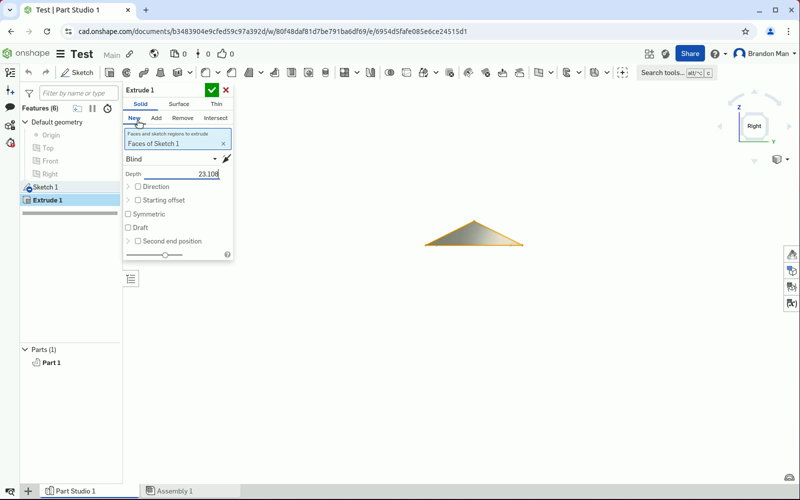
key(enter)
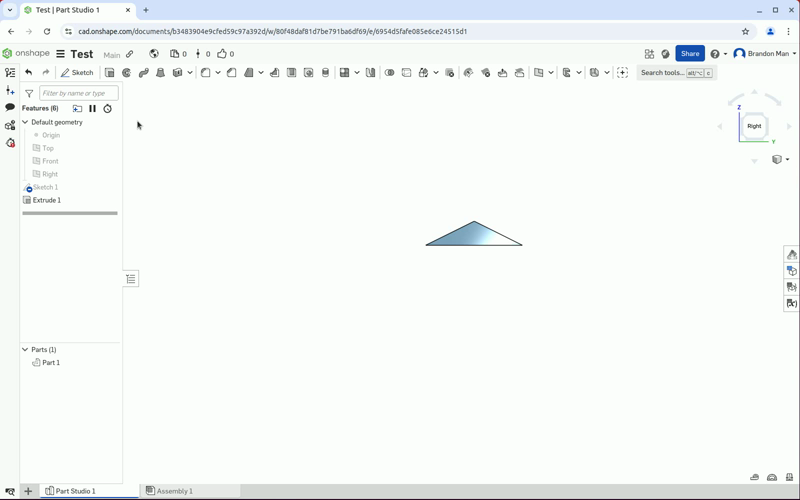
key(shift+h)
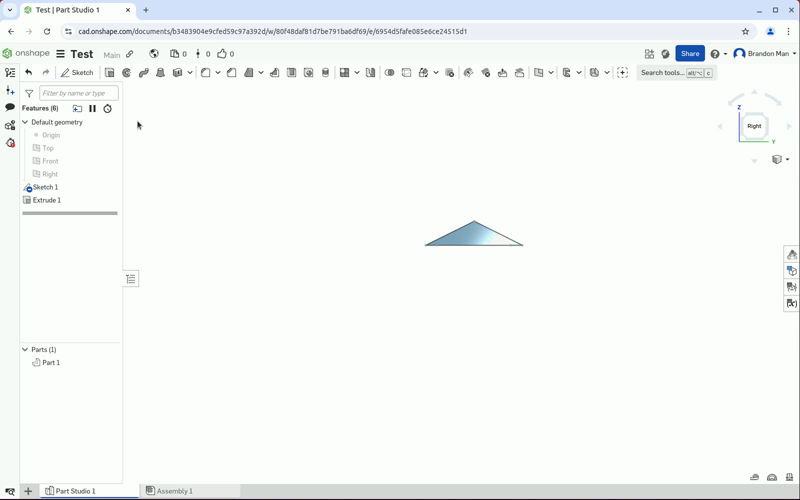
key(shift+h)
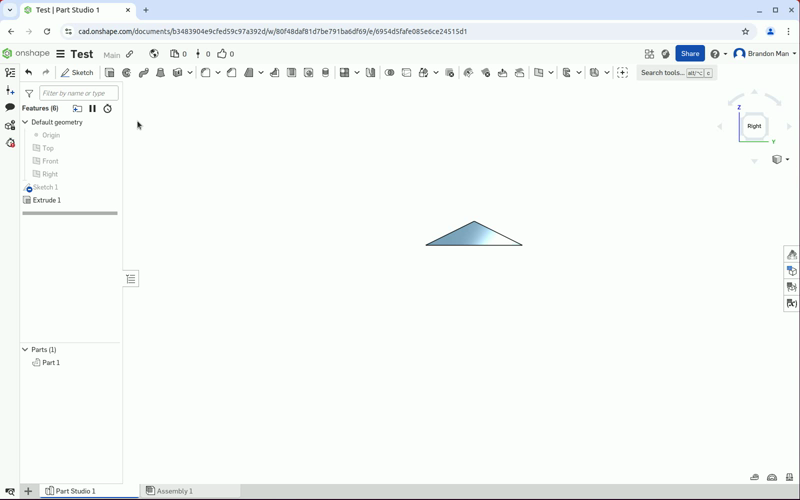
mouse_move(73, 189)
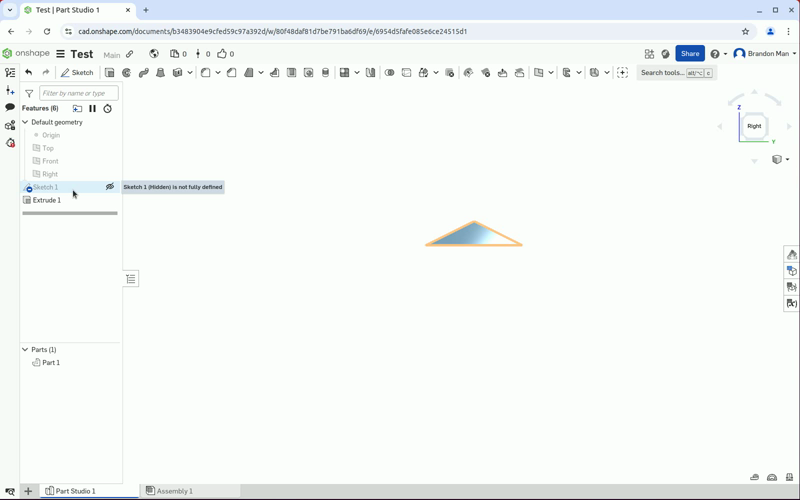
click(73, 189)
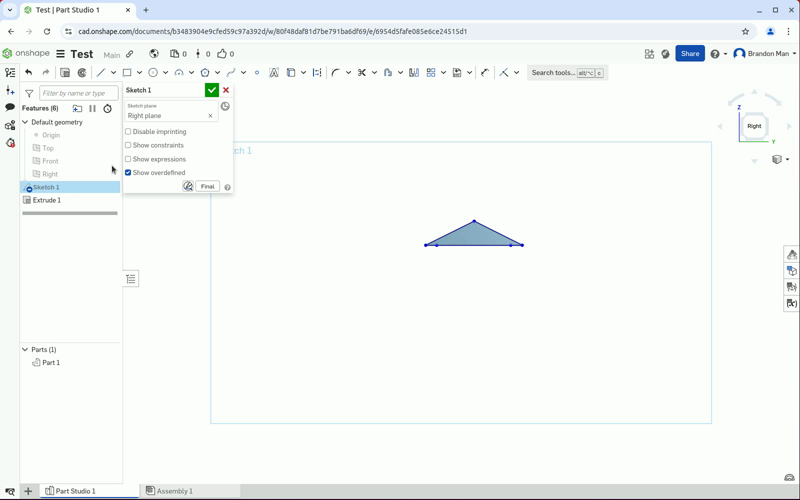
mouse_move(229, 92)
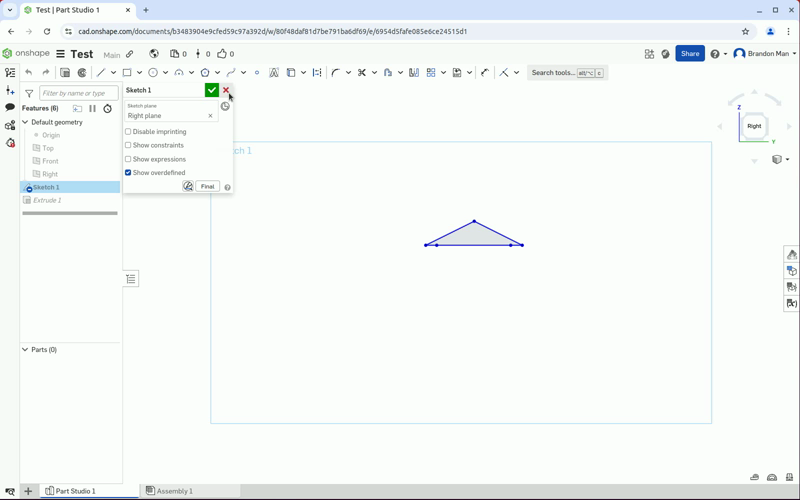
click(229, 92)
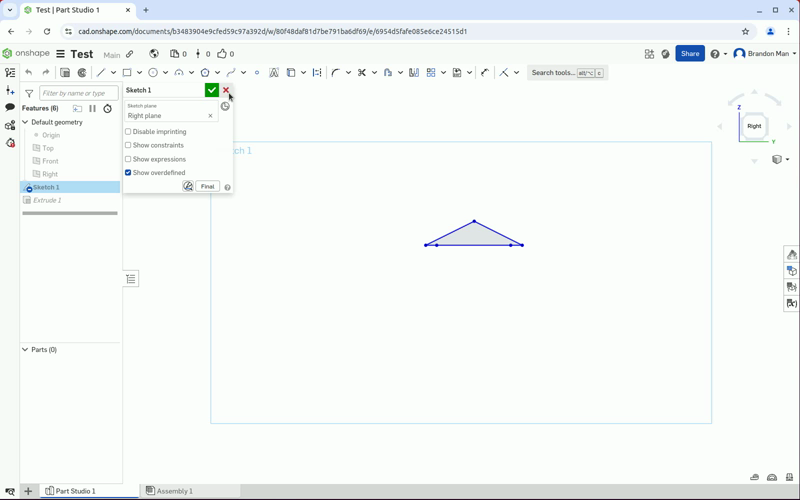
key(shift+s)
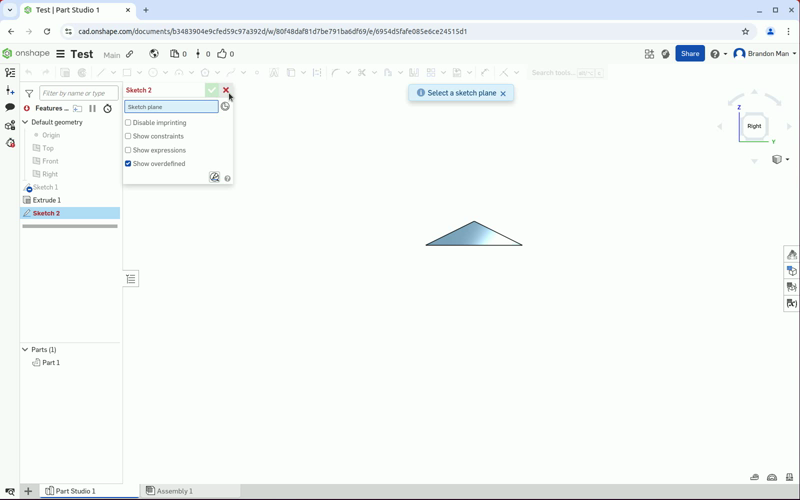
mouse_move(73, 176)
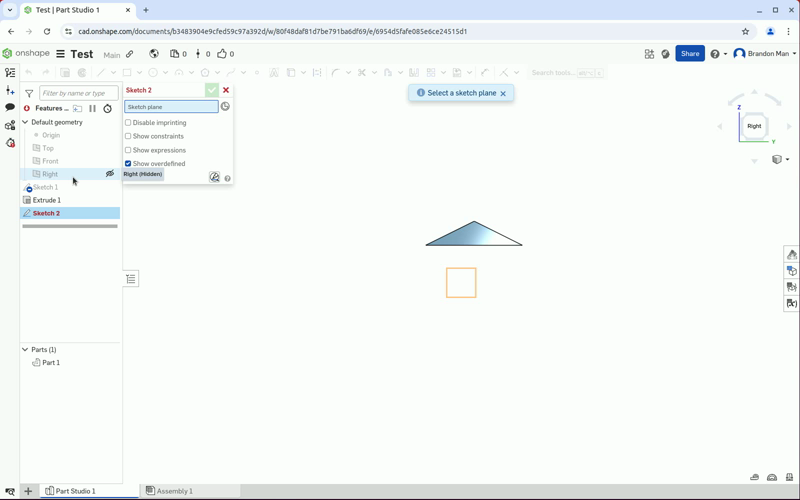
click(73, 176)
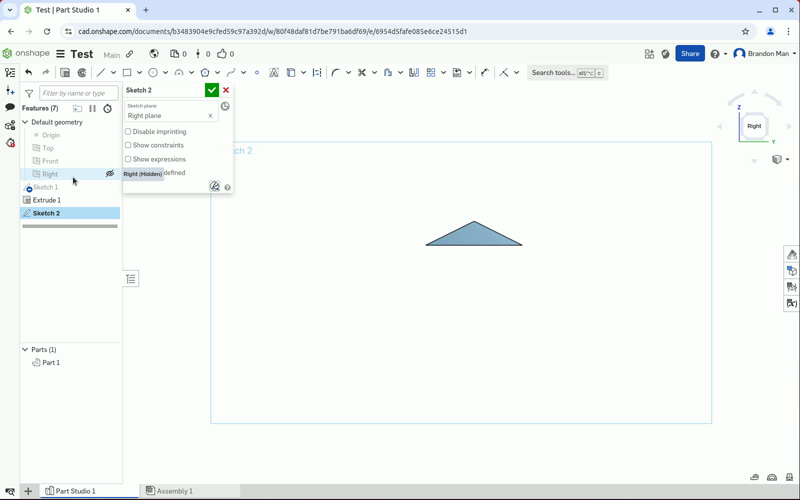
mouse_move(73, 352)
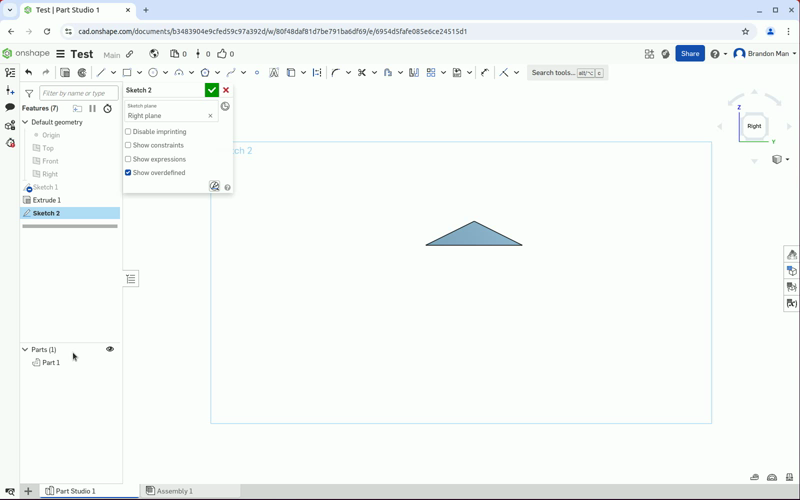
key(y)
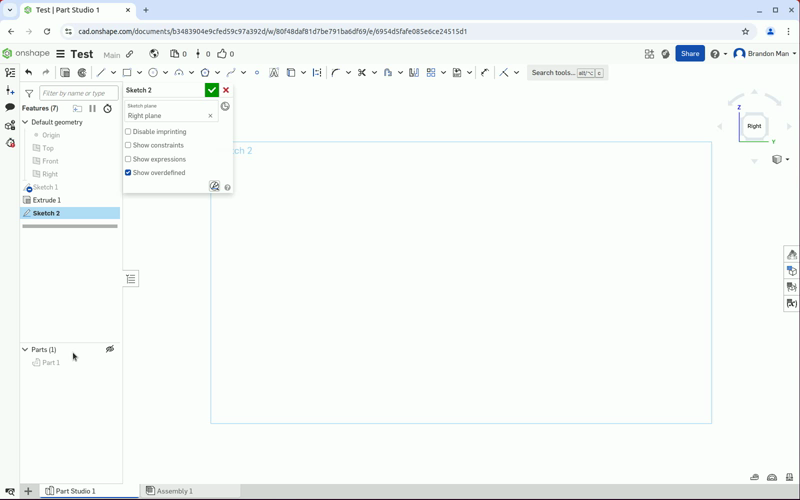
key(l)
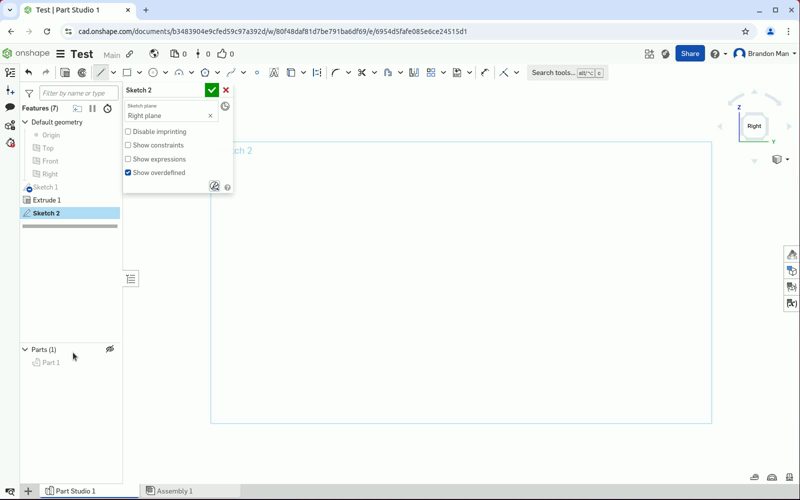
key_down(shift)
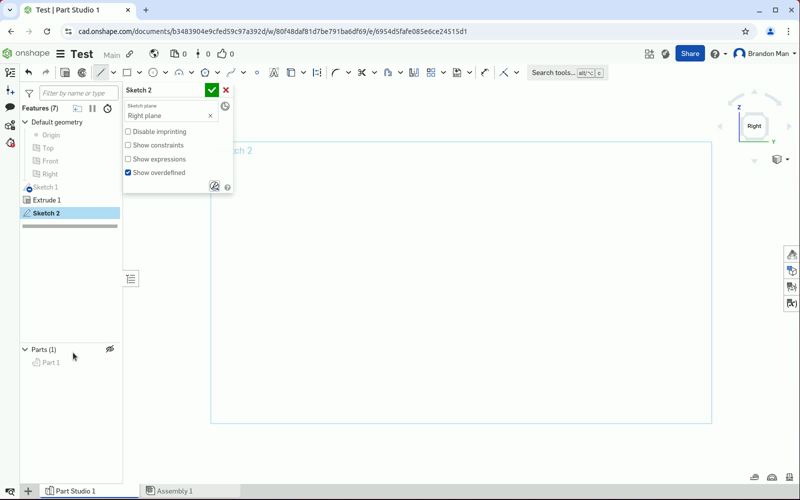
mouse_move(436, 273)
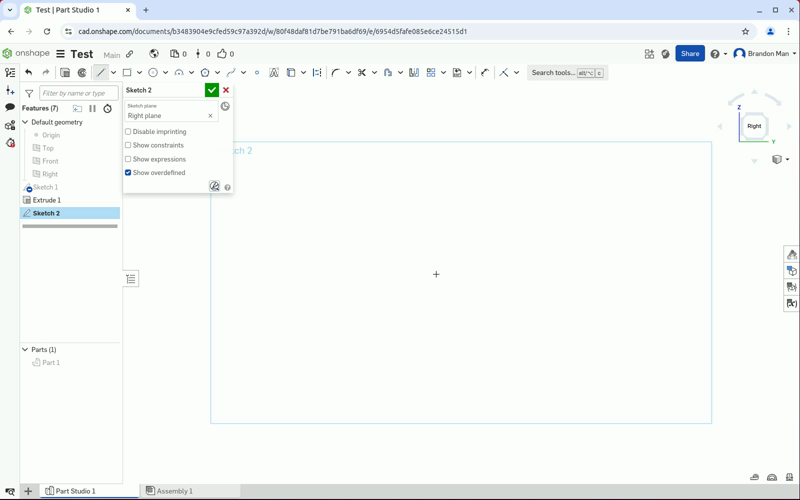
click(436, 273)
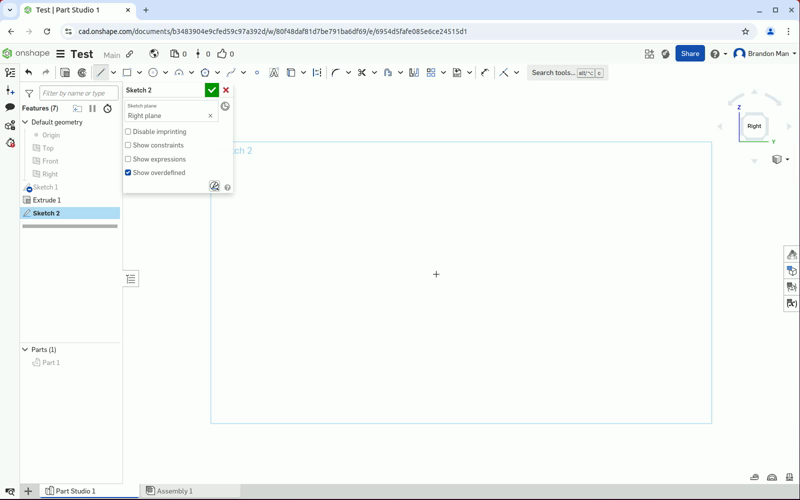
key_up(shift)
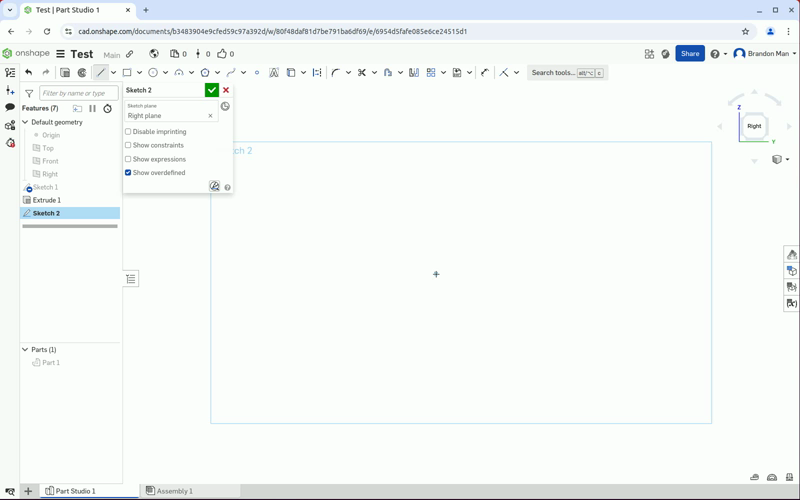
key_down(shift)
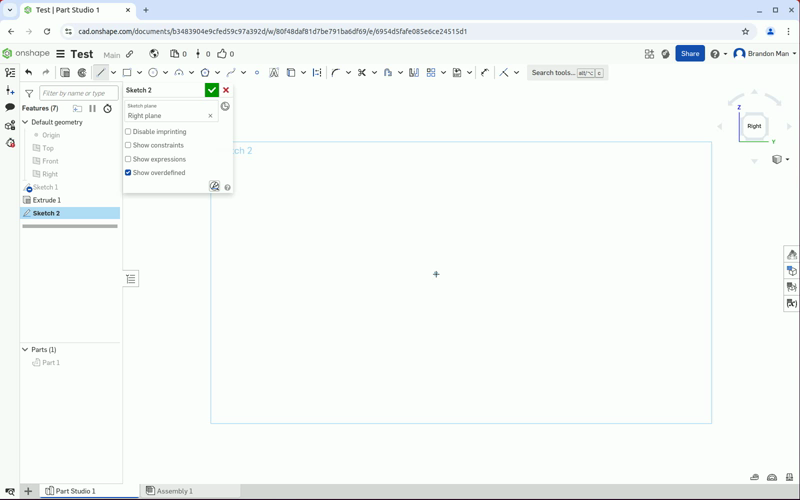
mouse_move(466, 273)
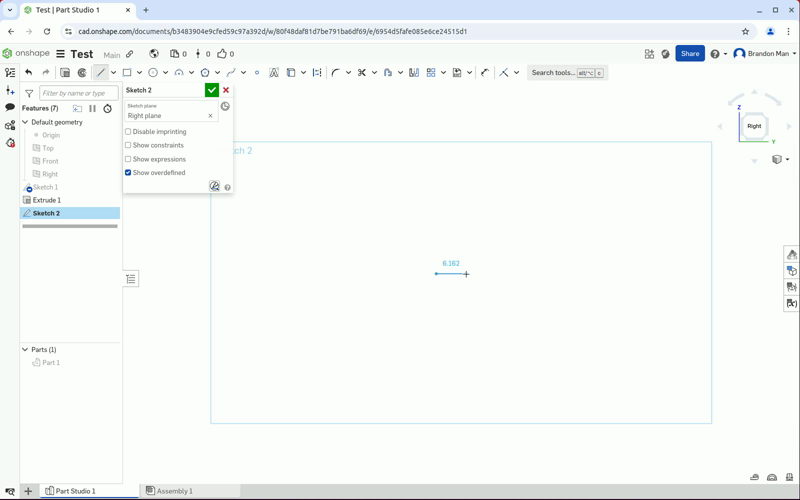
mouse_move(448, 273)
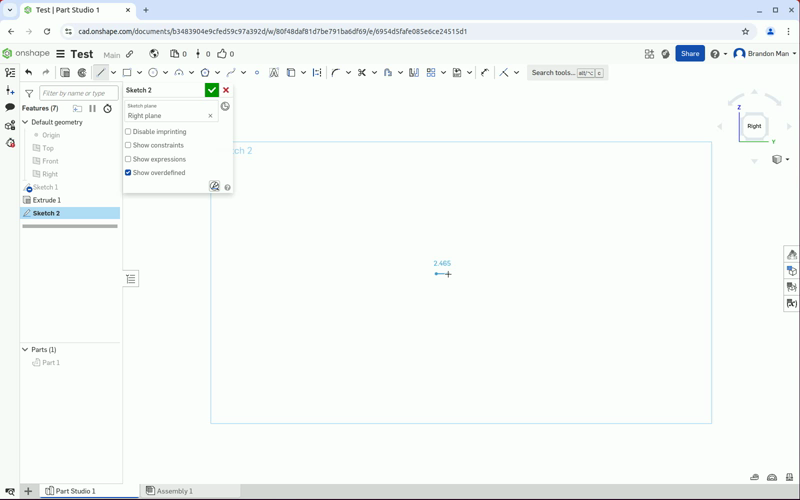
click(448, 273)
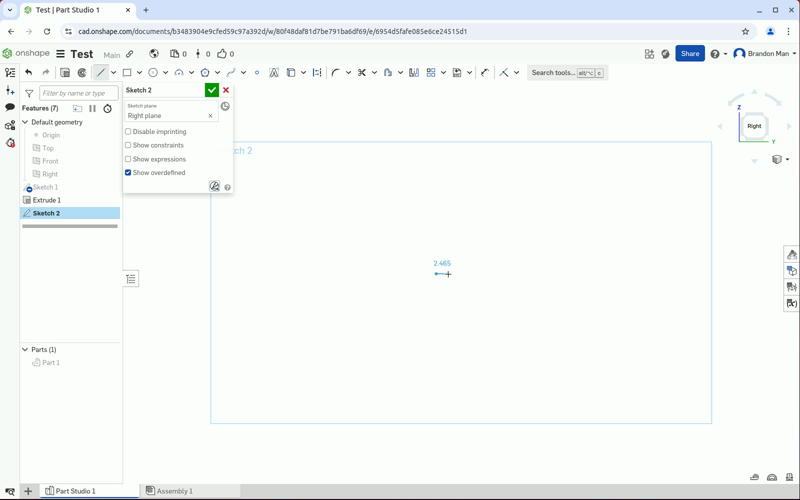
key_up(shift)
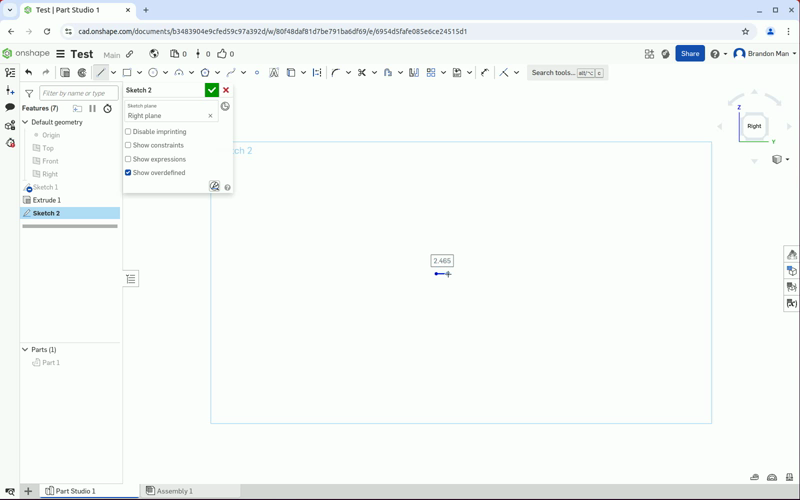
key_down(shift)
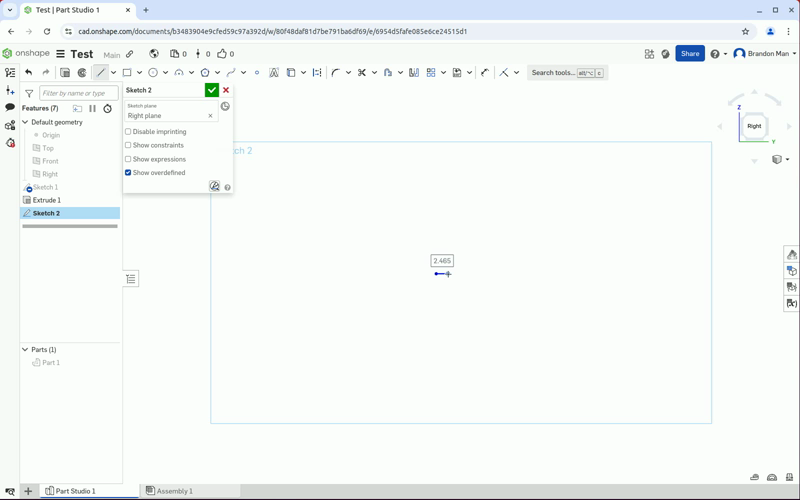
mouse_move(478, 273)
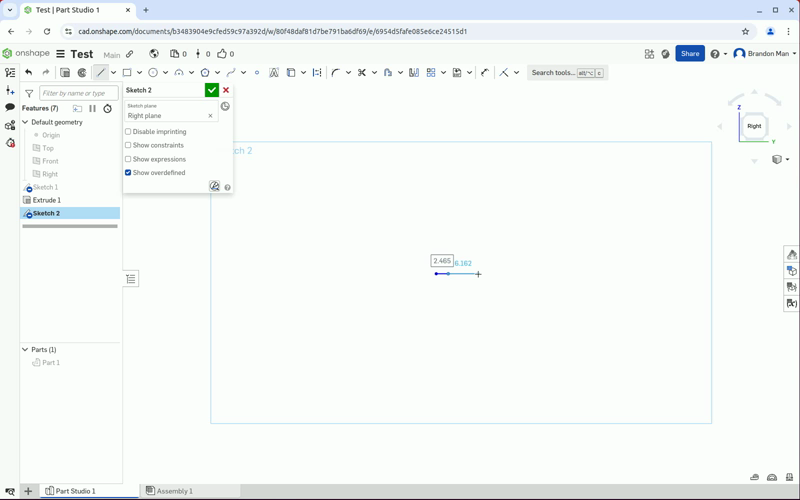
mouse_move(448, 296)
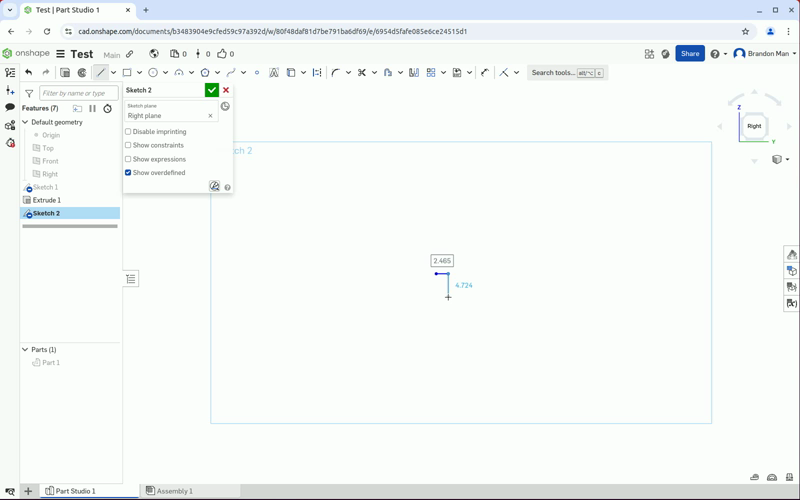
click(448, 296)
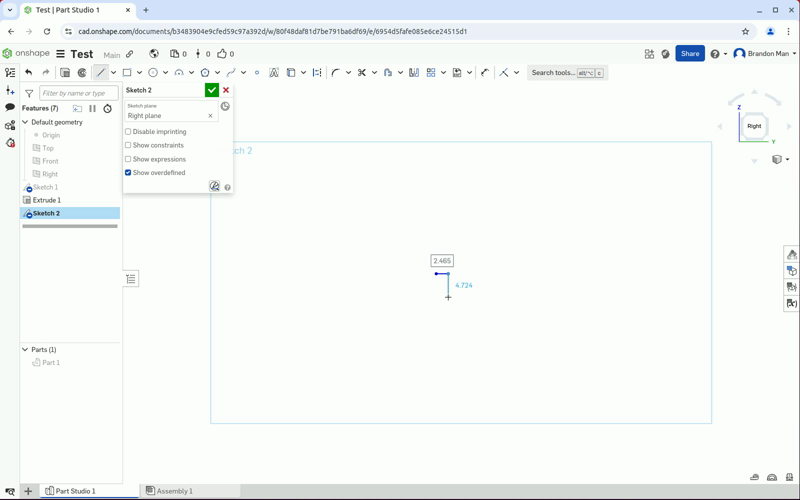
key_up(shift)
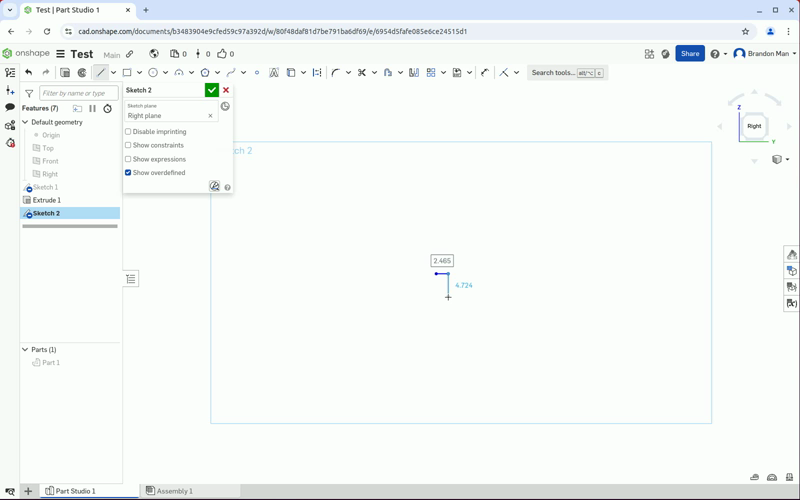
key_down(shift)
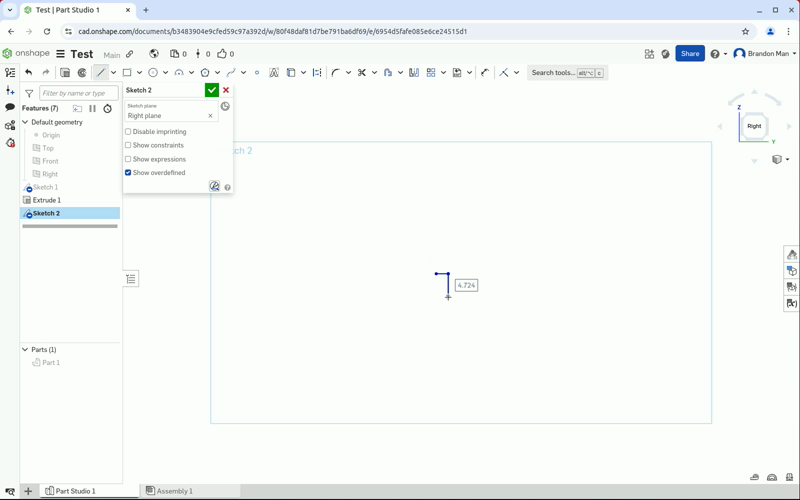
mouse_move(511, 296)
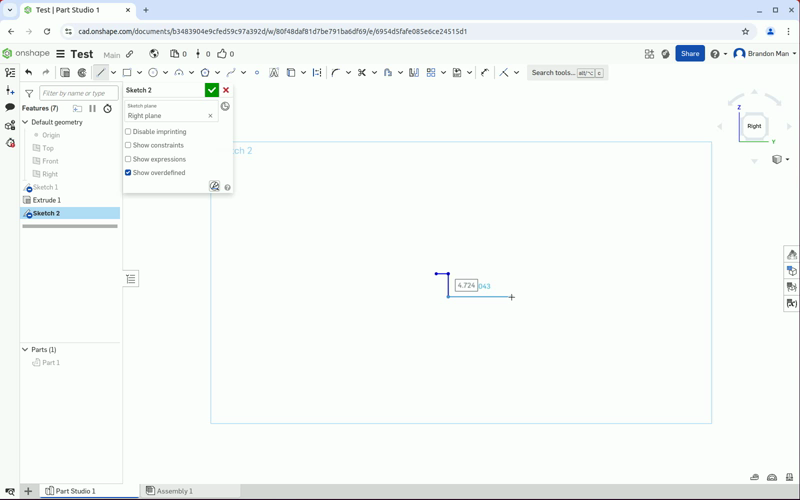
click(511, 296)
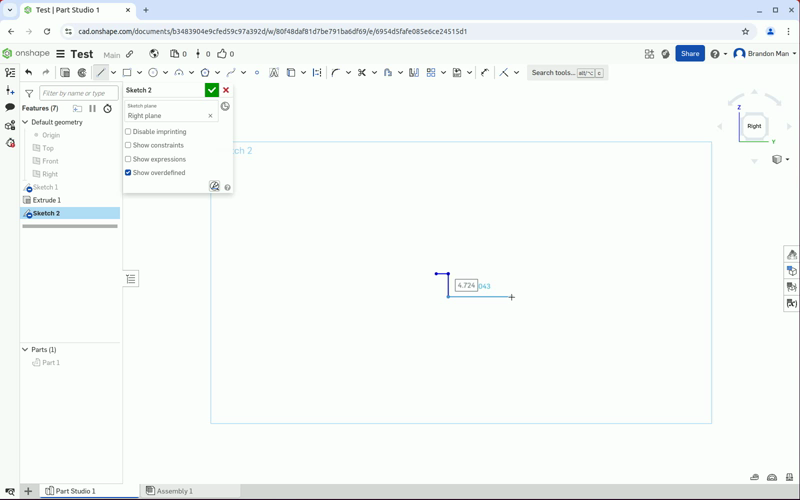
key_up(shift)
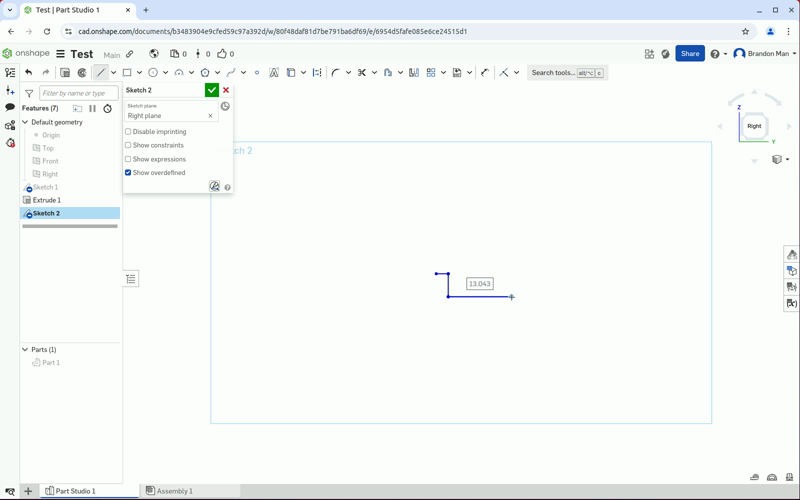
key_down(shift)
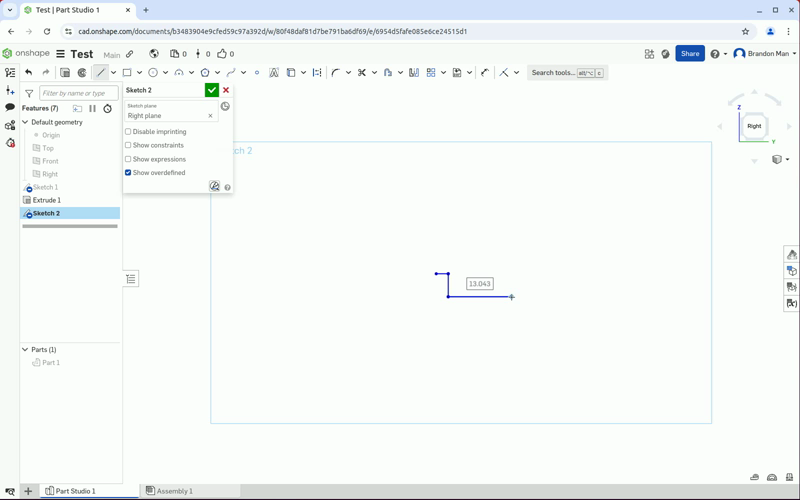
mouse_move(541, 296)
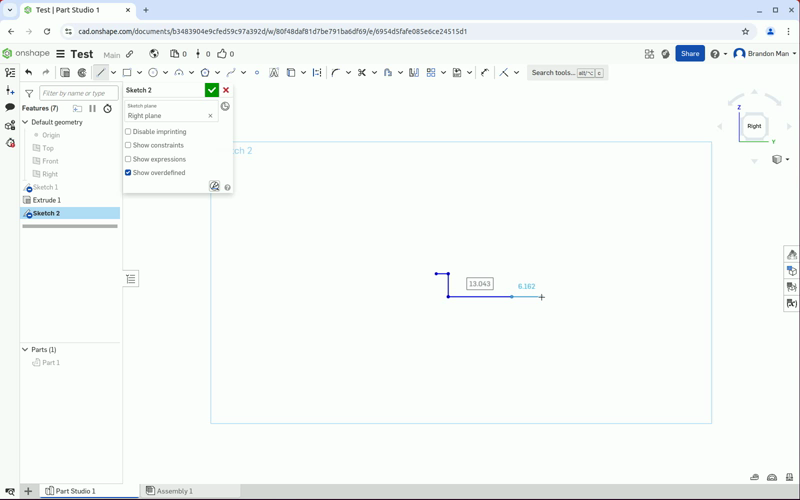
mouse_move(511, 245)
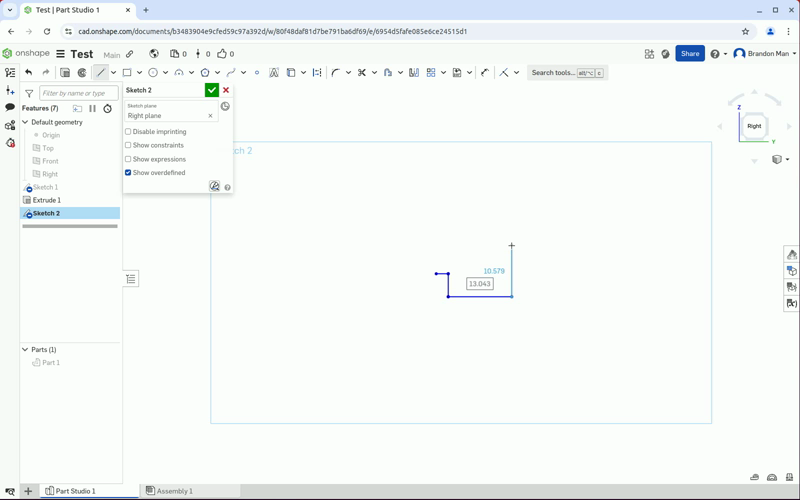
click(511, 245)
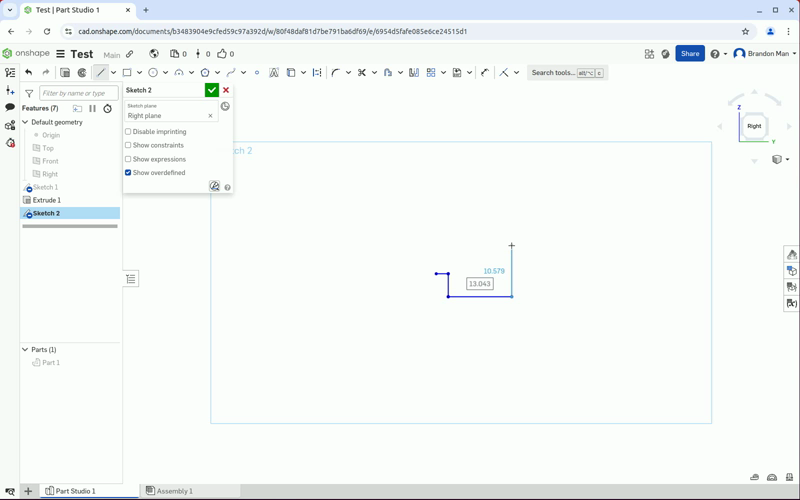
key_up(shift)
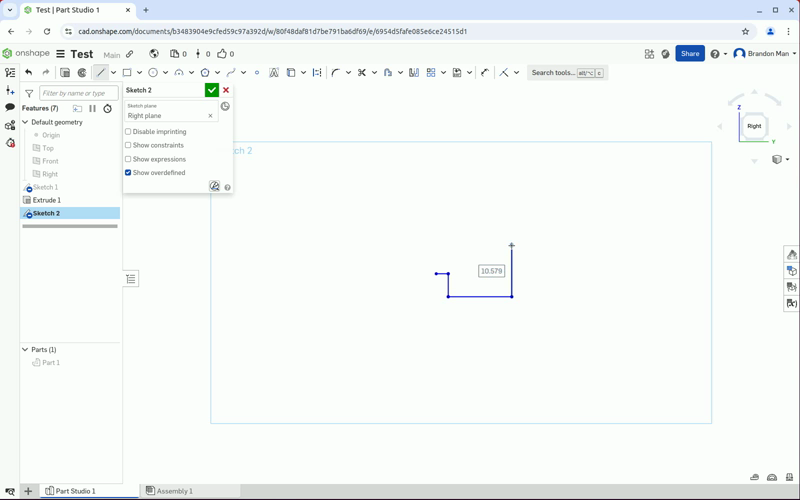
key_down(shift)
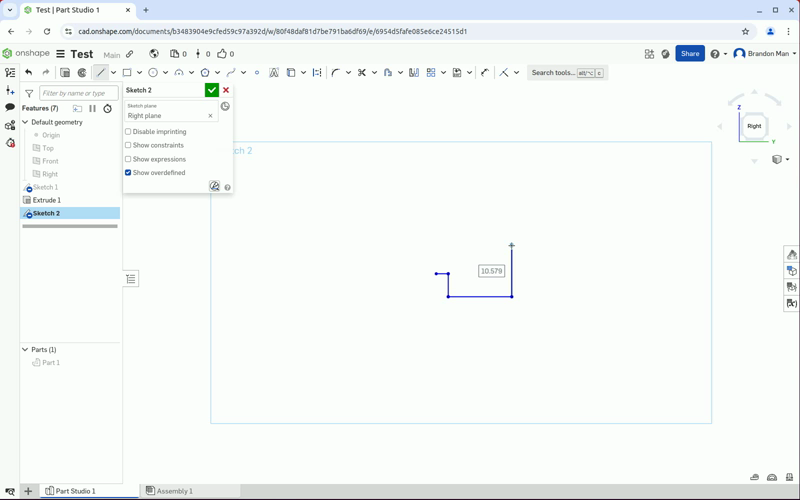
mouse_move(436, 245)
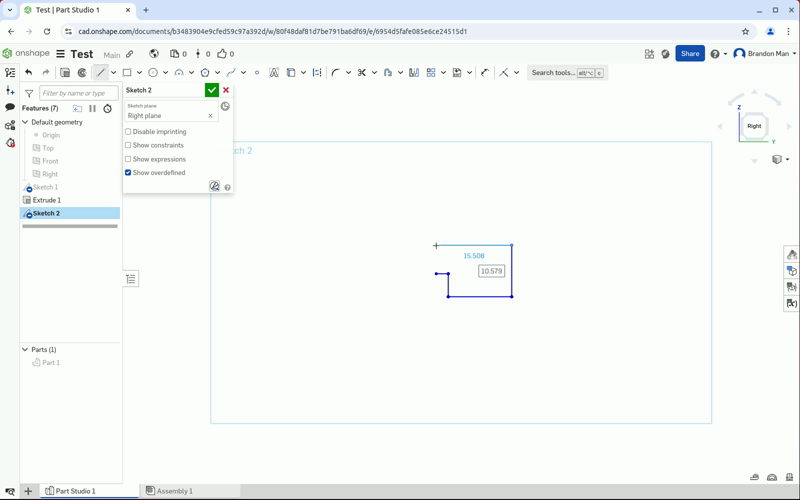
click(436, 245)
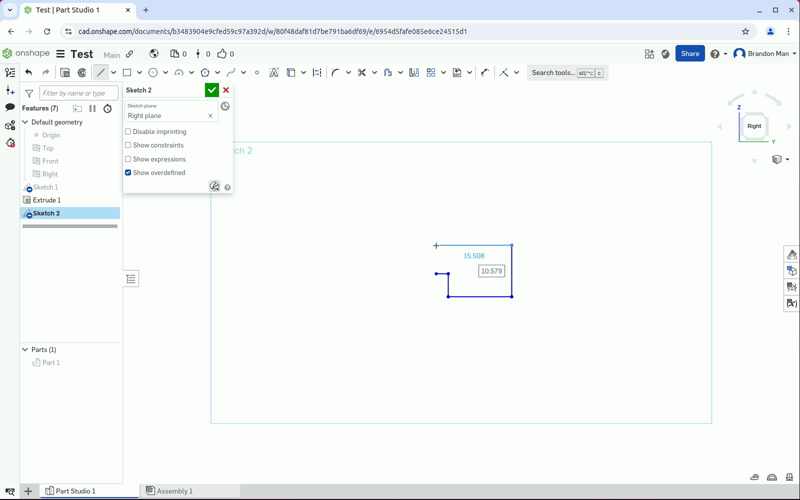
key_up(shift)
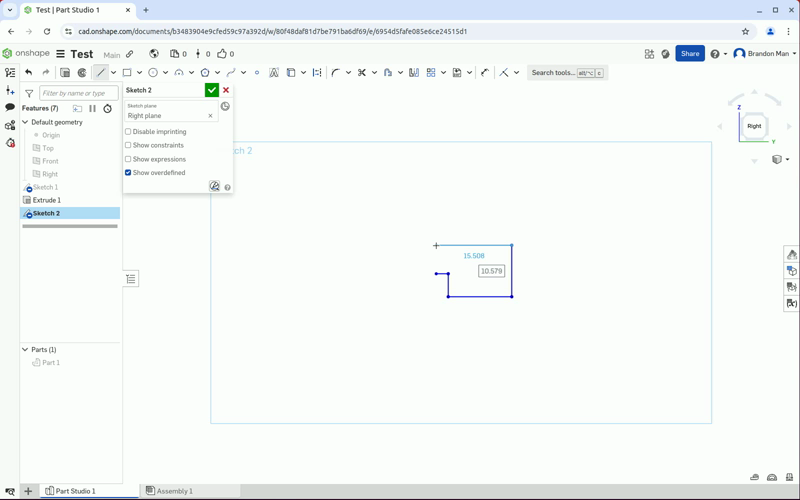
mouse_move(466, 245)
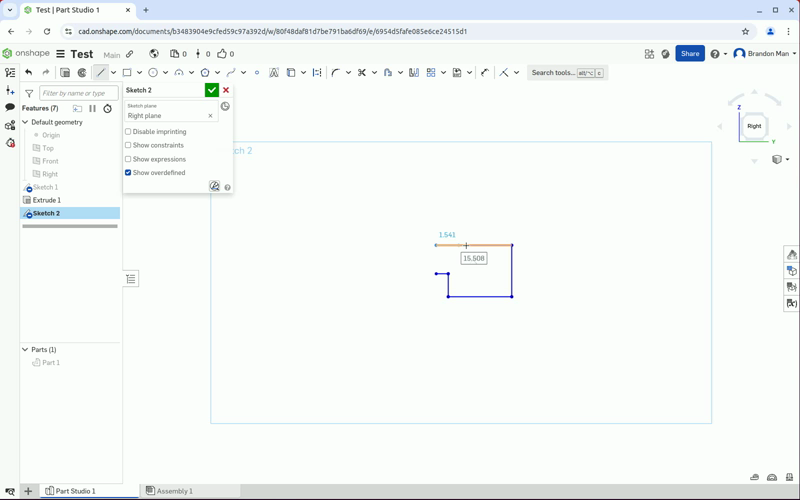
key_down(shift)
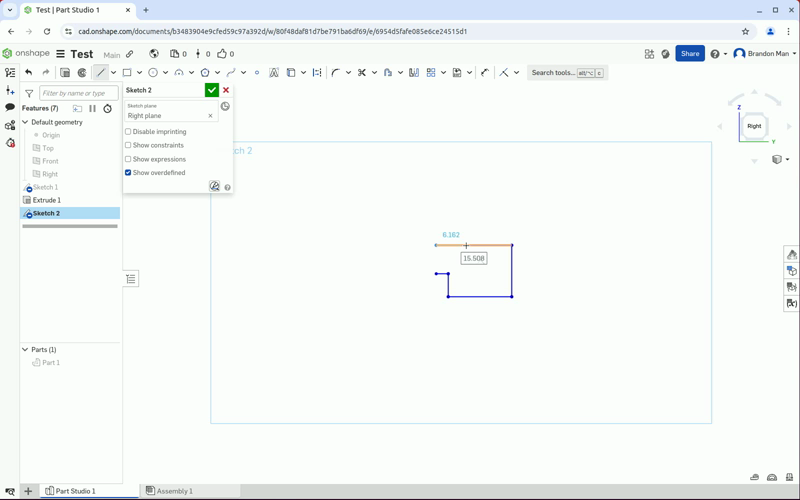
mouse_move(436, 273)
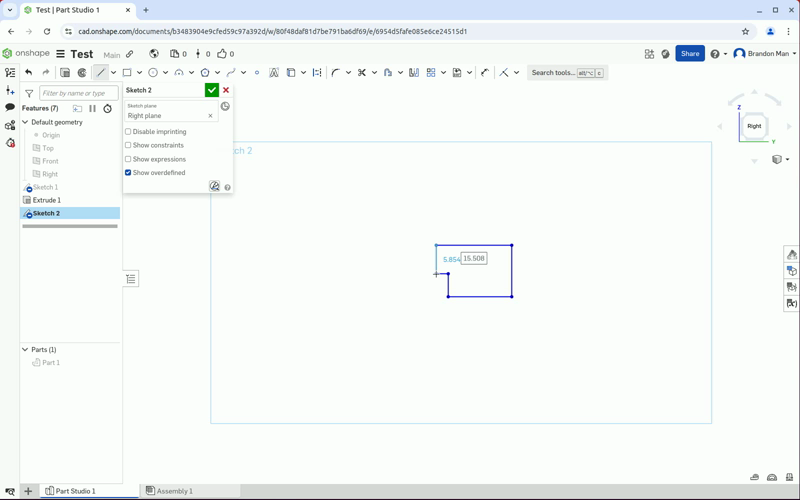
key_up(shift)
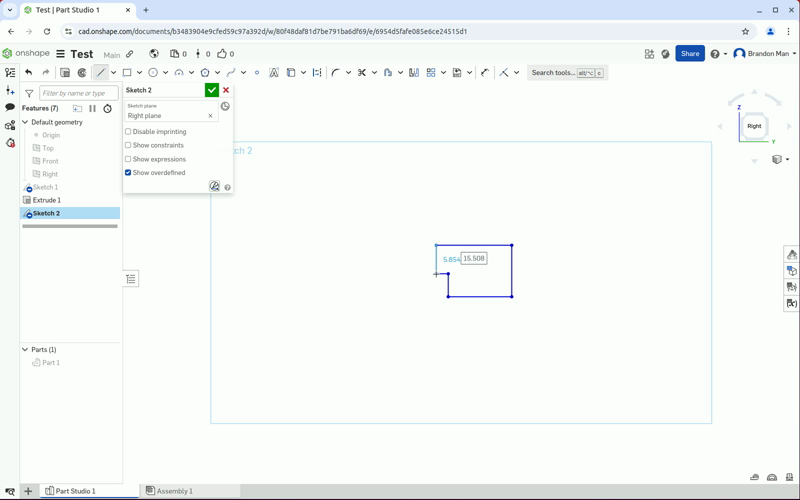
click(436, 273)
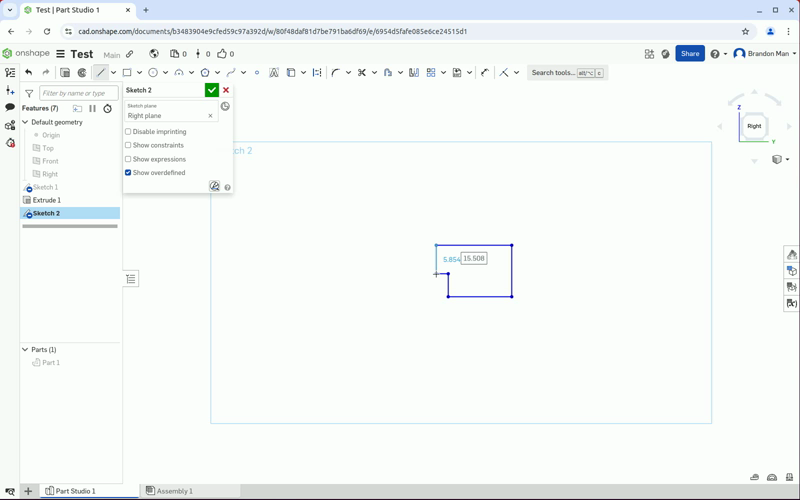
key(esc)
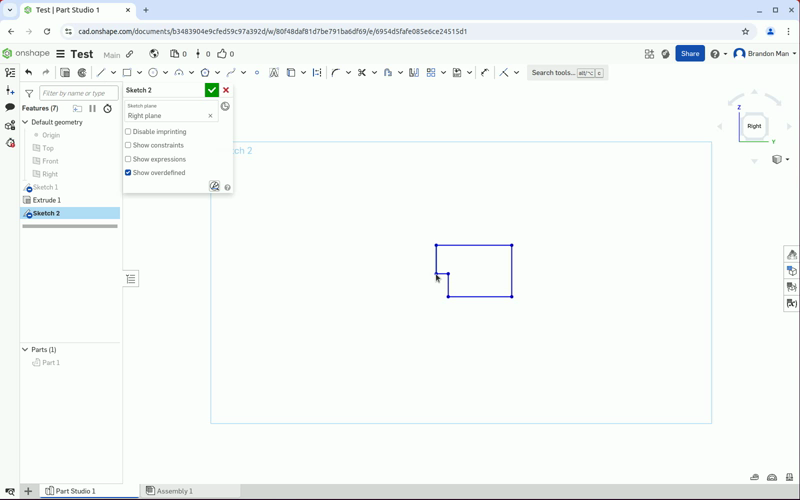
mouse_move(468, 256)
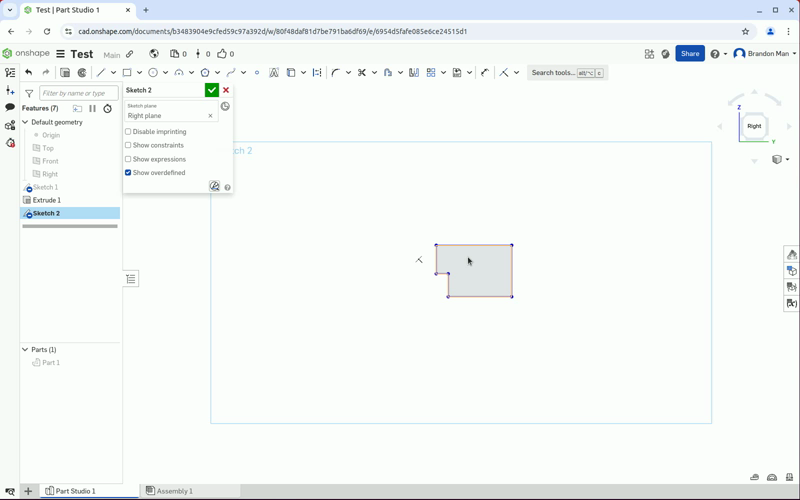
click(468, 256)
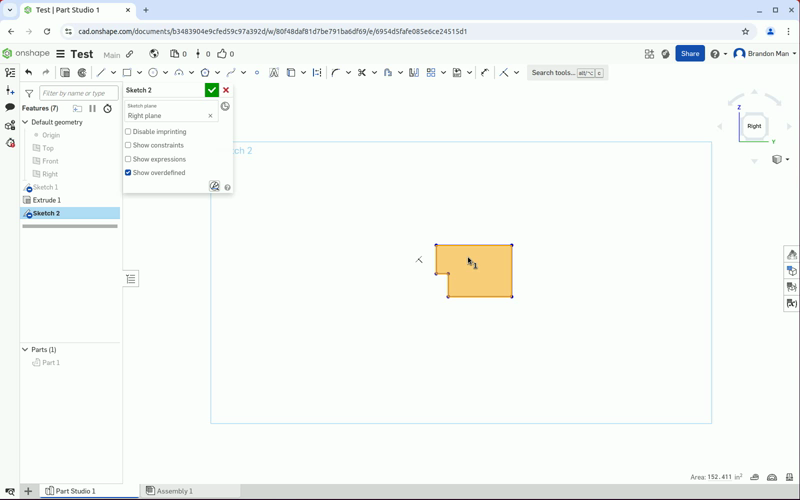
mouse_move(73, 352)
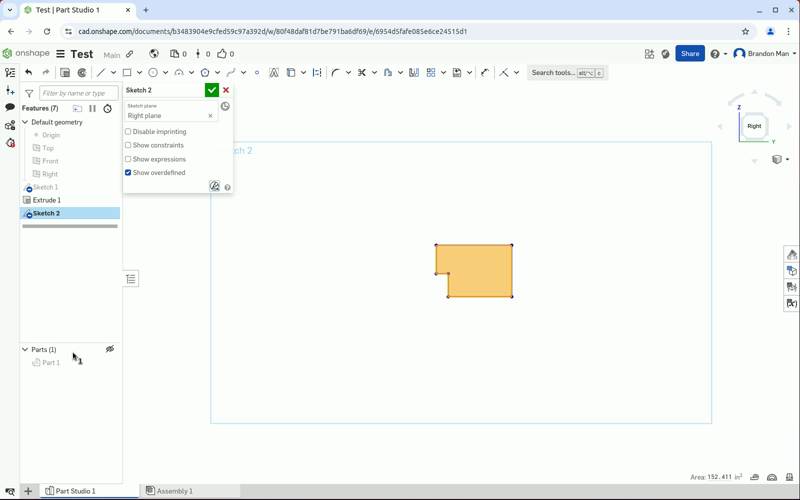
key(shift+y)
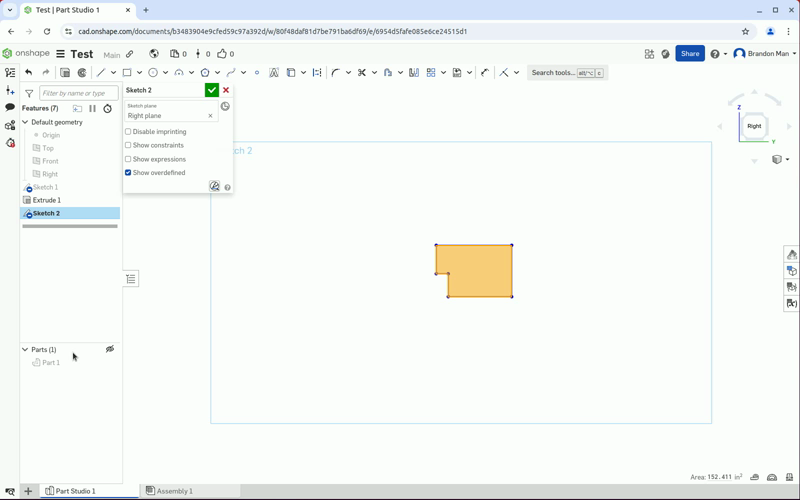
key(shift+e)
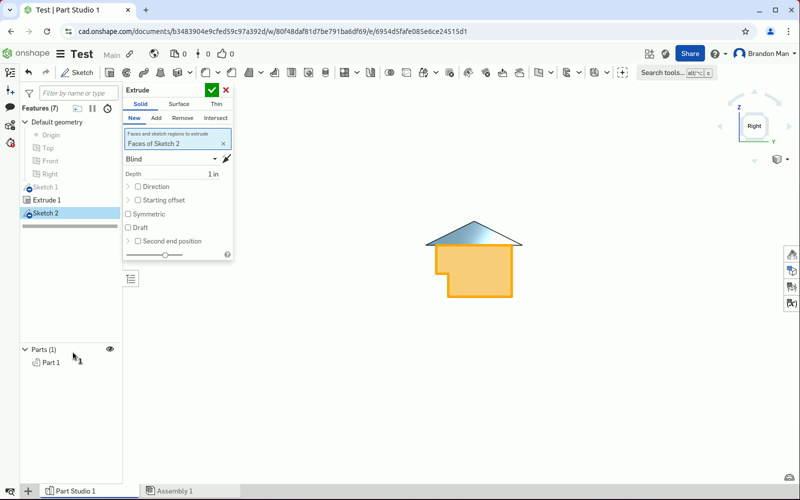
mouse_move(143, 106)
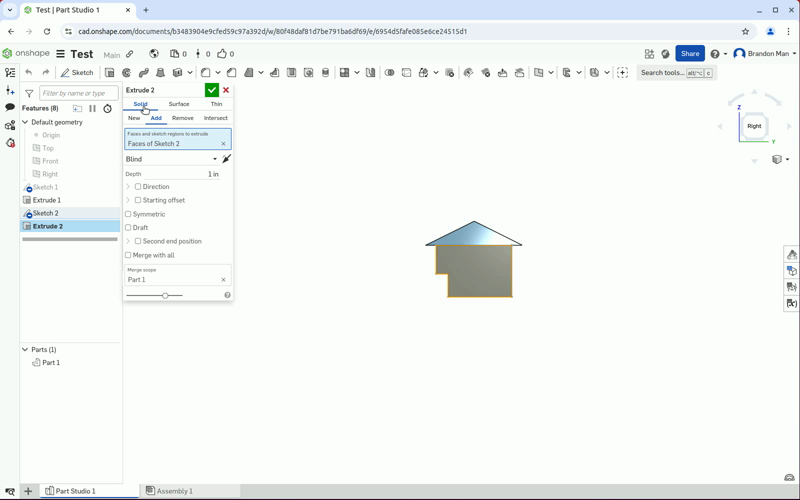
click(143, 106)
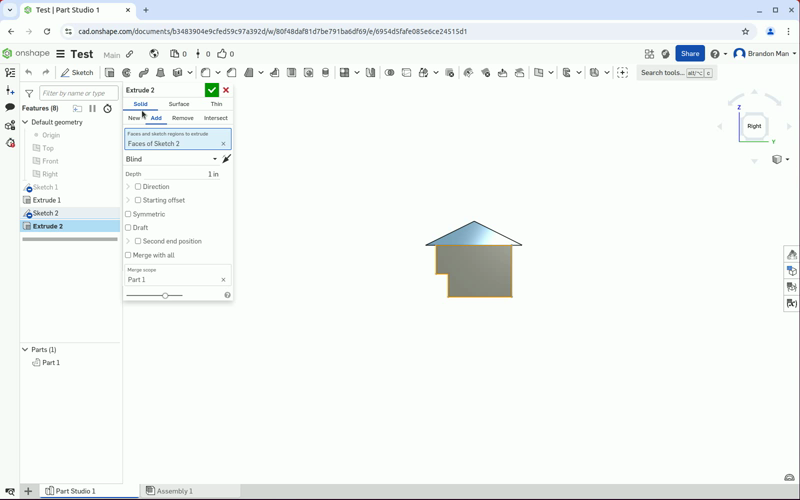
mouse_move(137, 120)
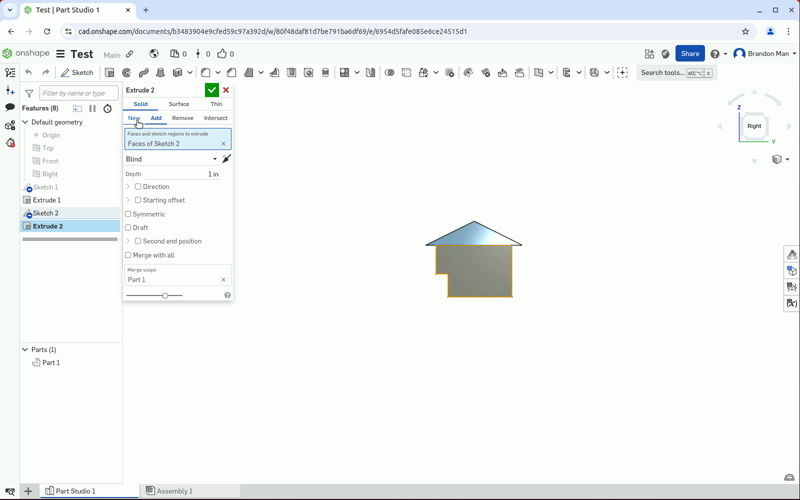
click(137, 120)
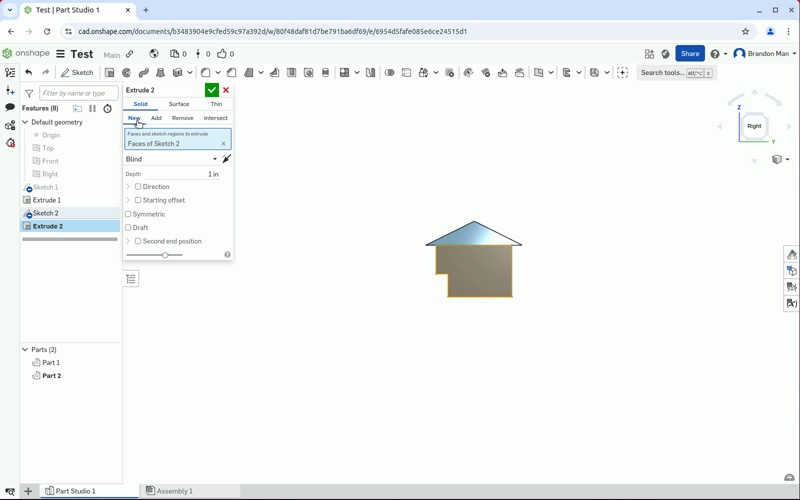
key(tab, 4)
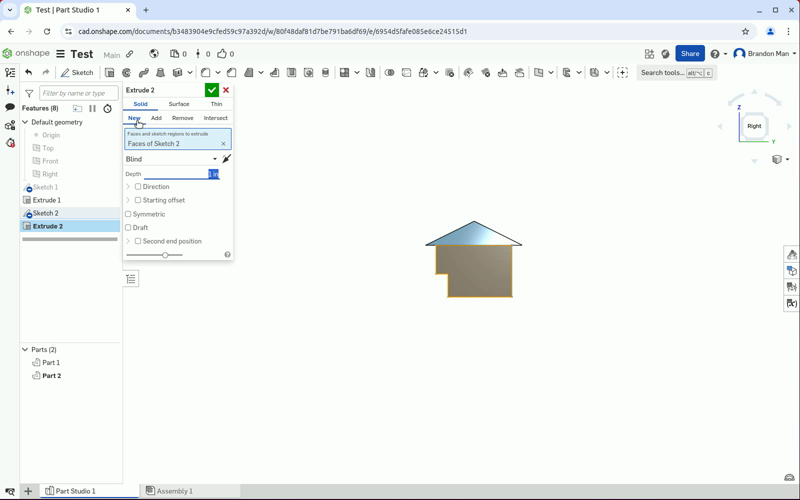
text(23.108)
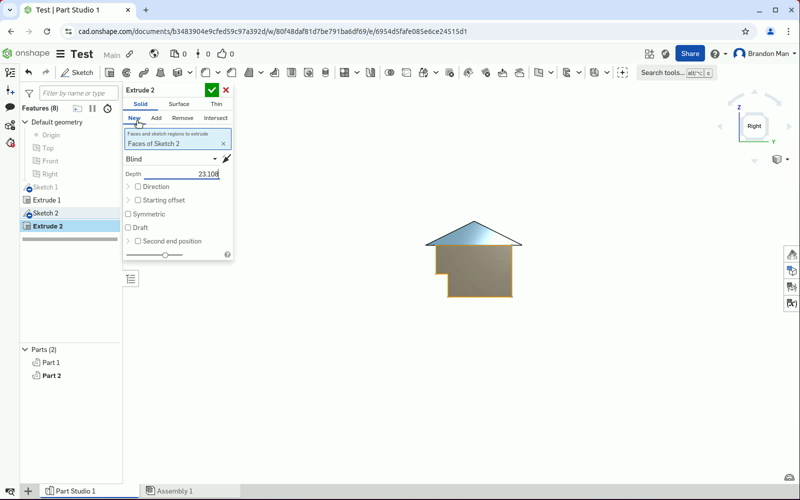
key(enter)
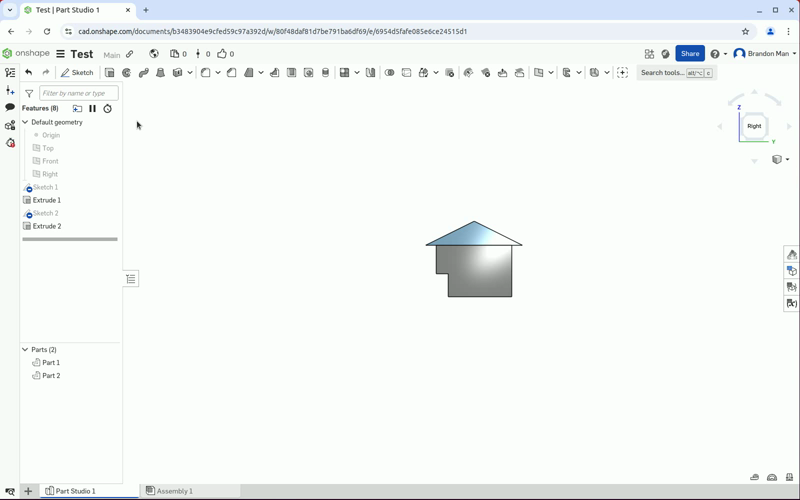
key(shift+h)
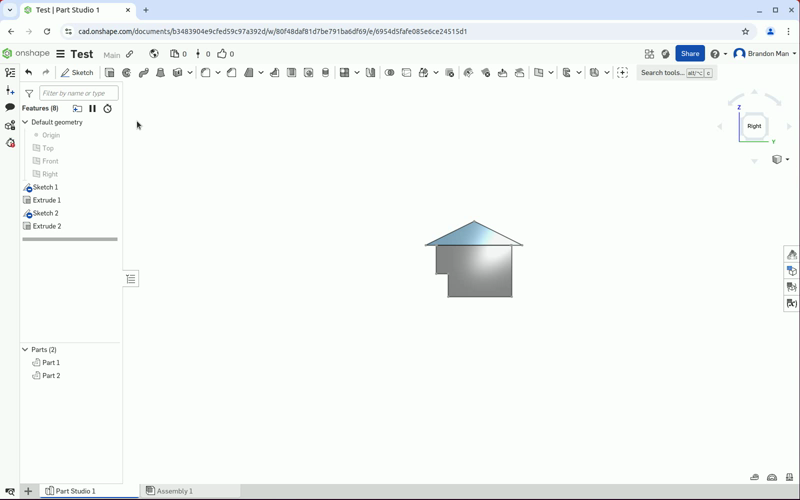
key(shift+h)
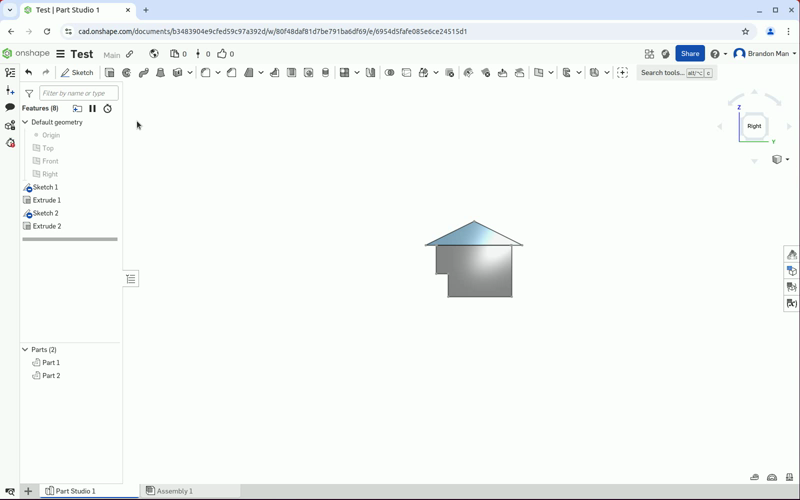
key(shift+7)
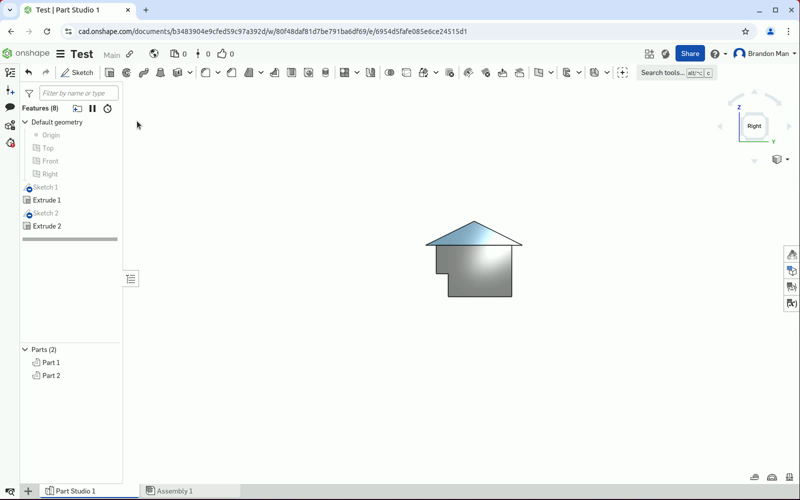
key(right, 2)
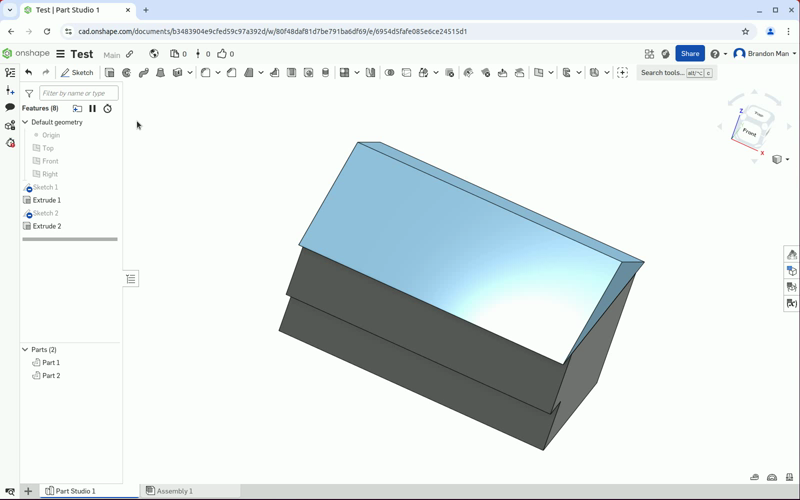
key(down, 2)
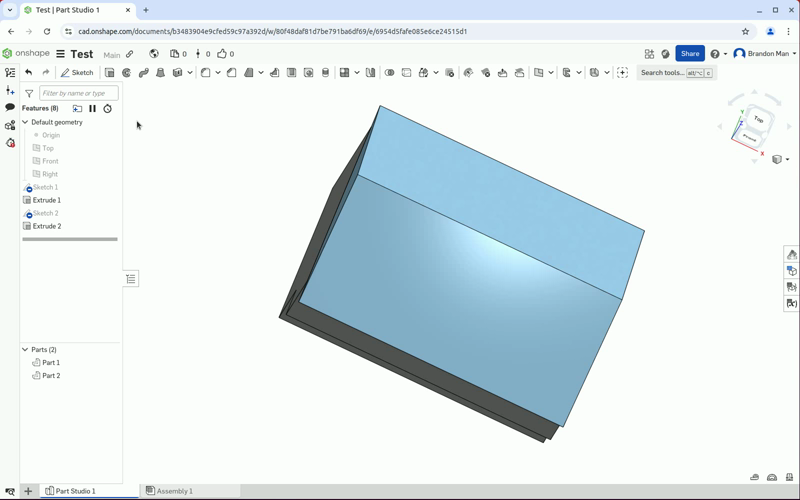
key(up, 2)
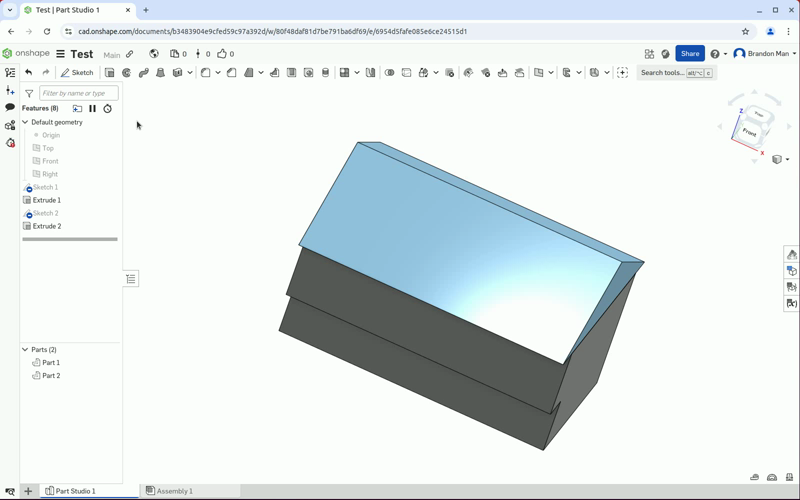
key(left, 2)
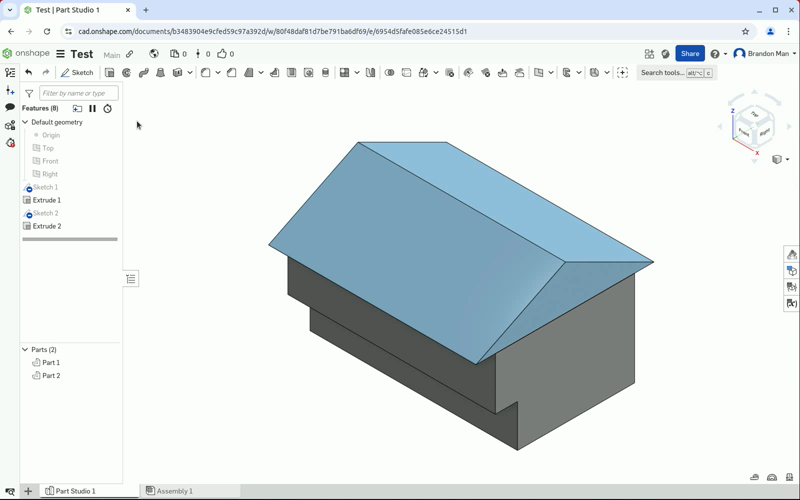
mouse_move(73, 189)
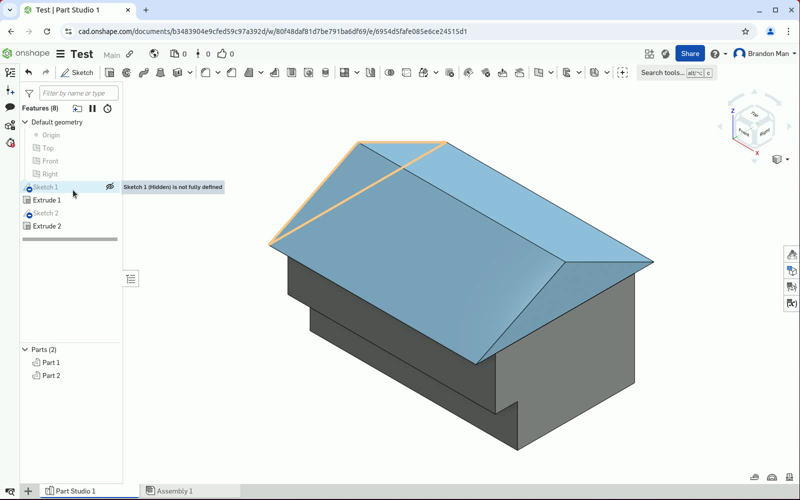
click(73, 189)